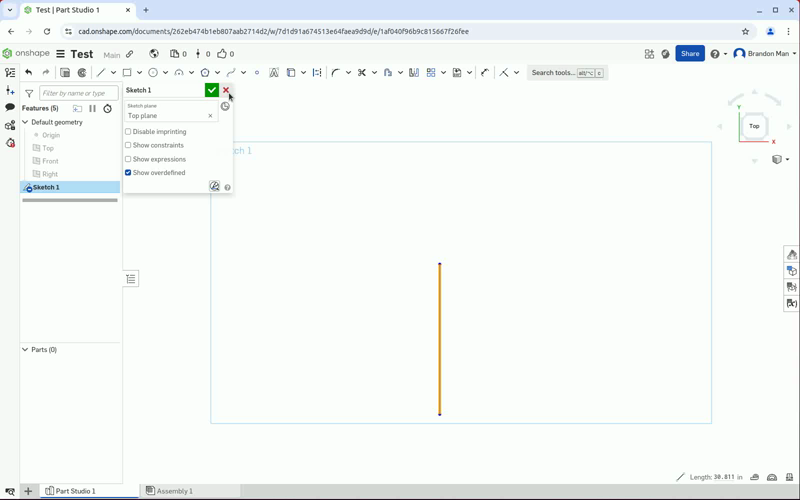
key(shift+h)
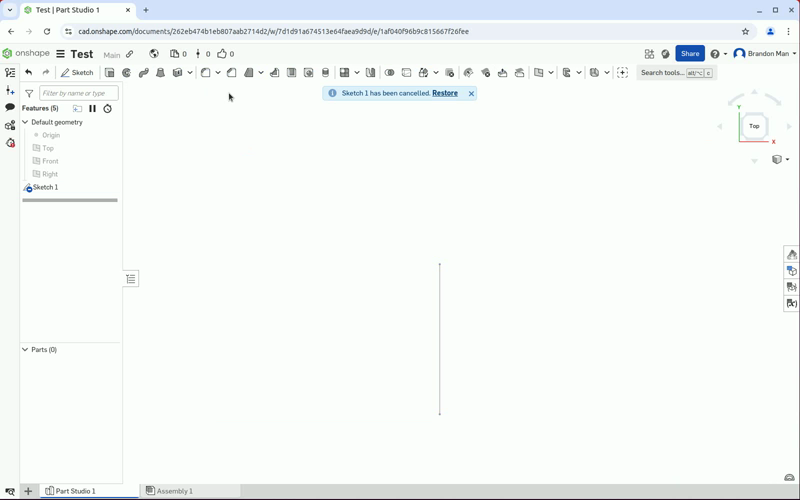
key(shift+s)
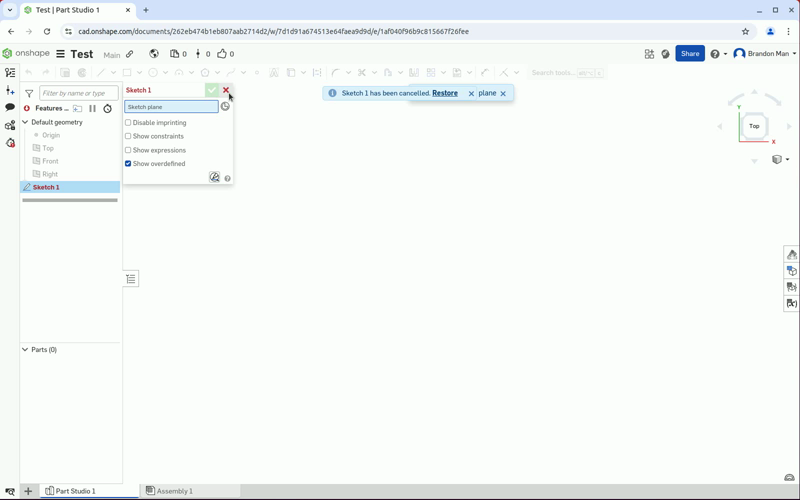
mouse_move(73, 150)
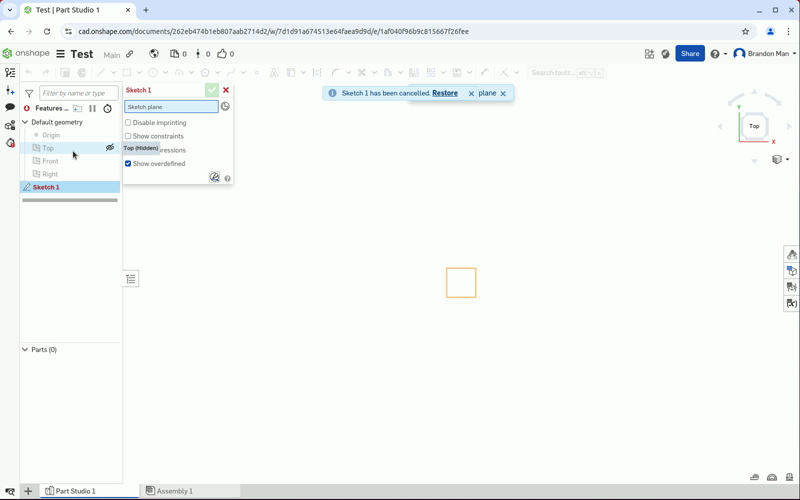
click(73, 150)
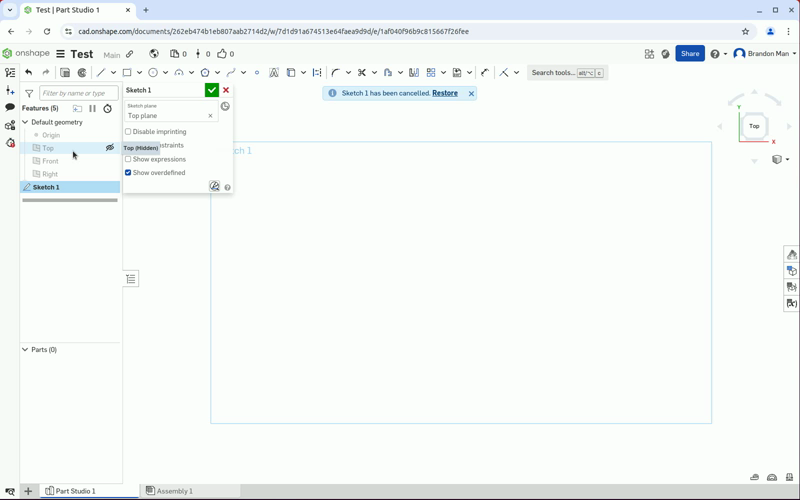
mouse_move(73, 352)
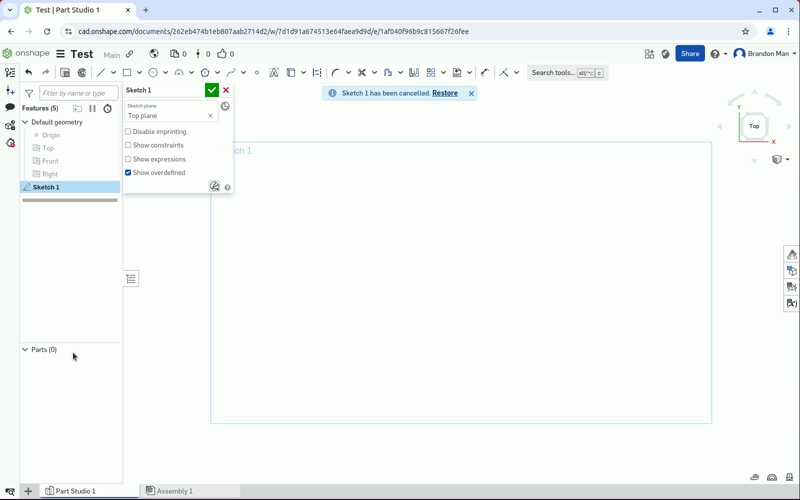
key(y)
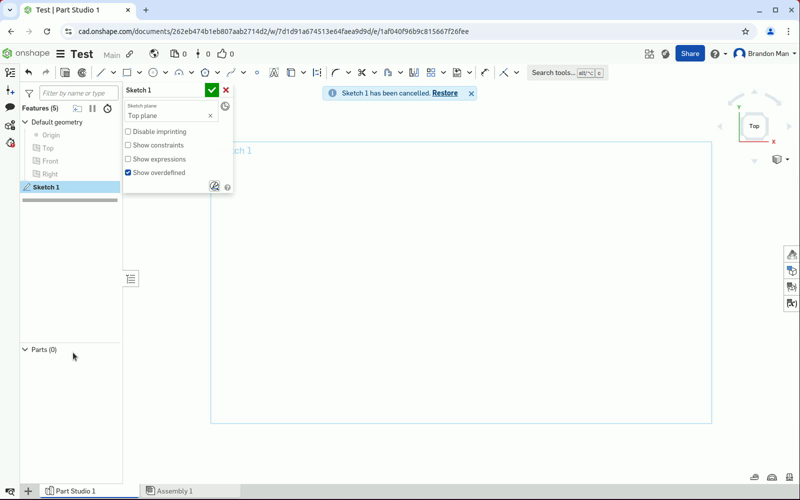
key(c)
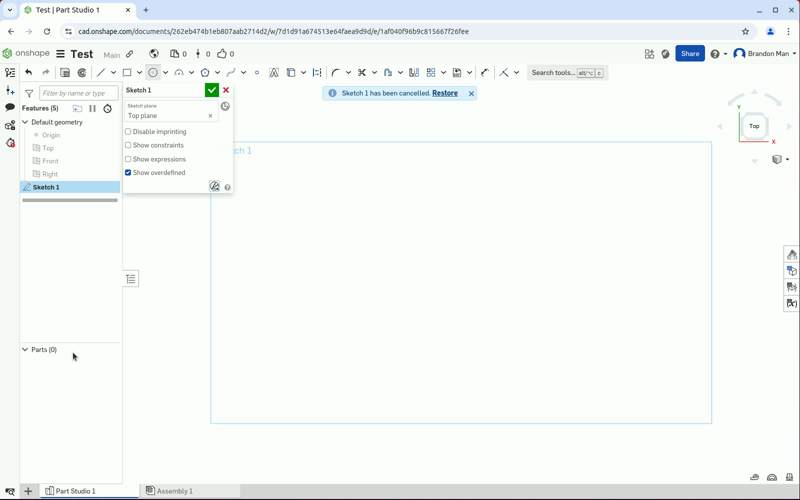
key_down(shift)
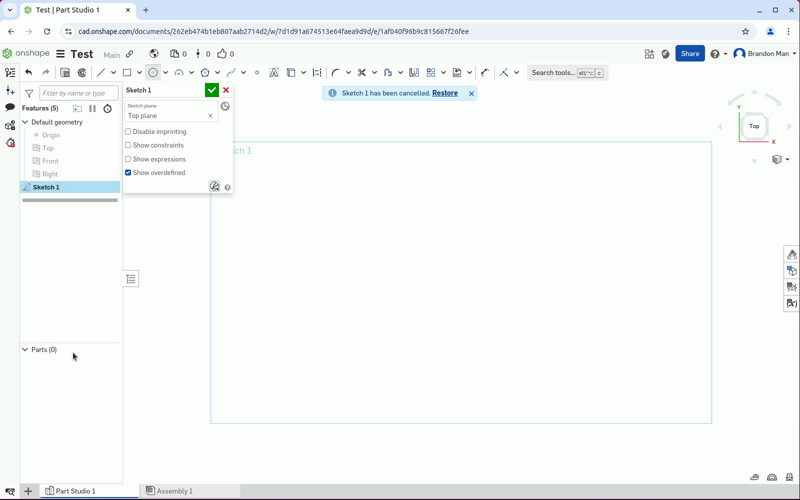
mouse_move(461, 282)
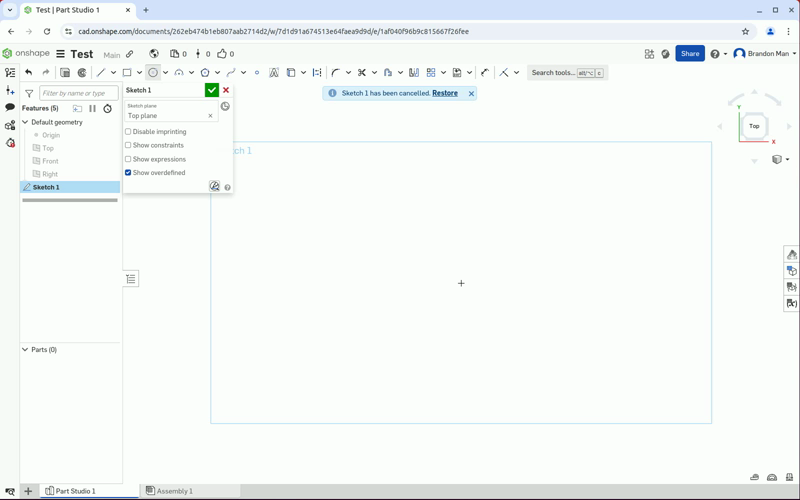
click(461, 282)
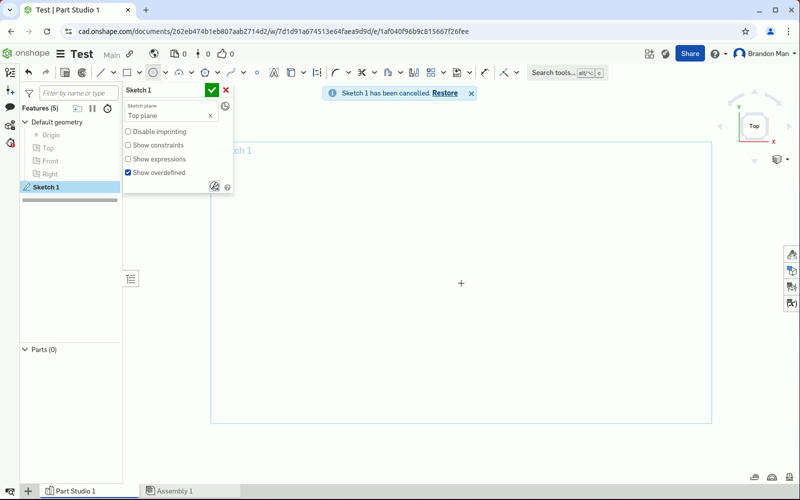
key_up(shift)
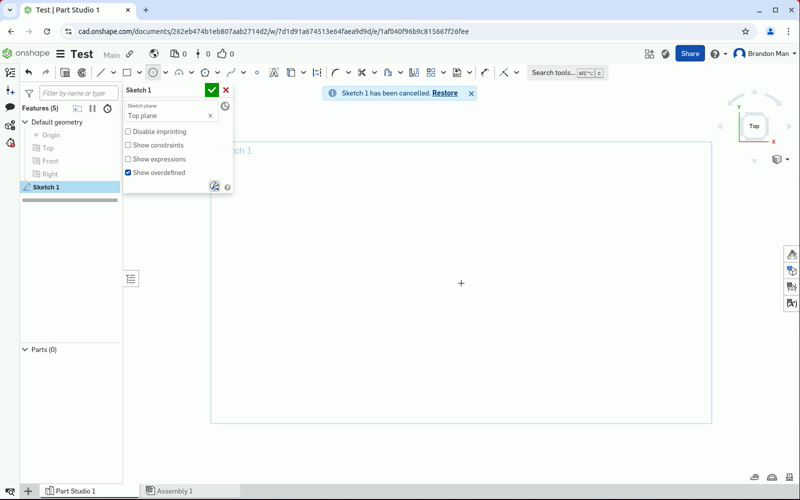
mouse_move(574, 282)
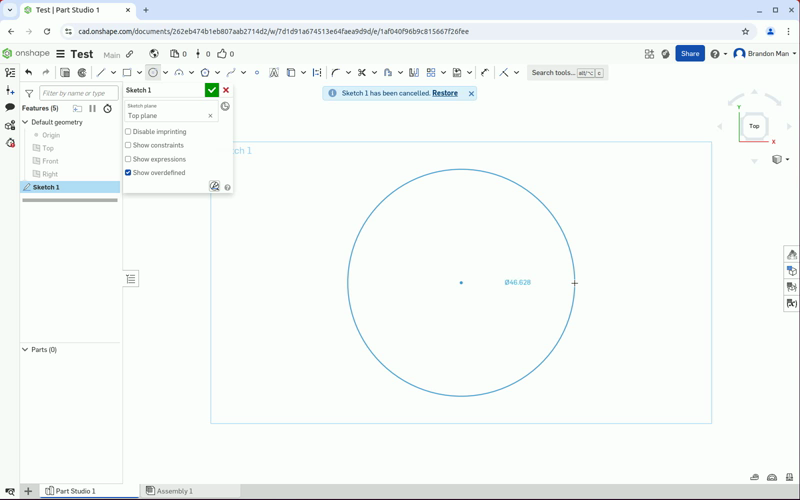
click(574, 282)
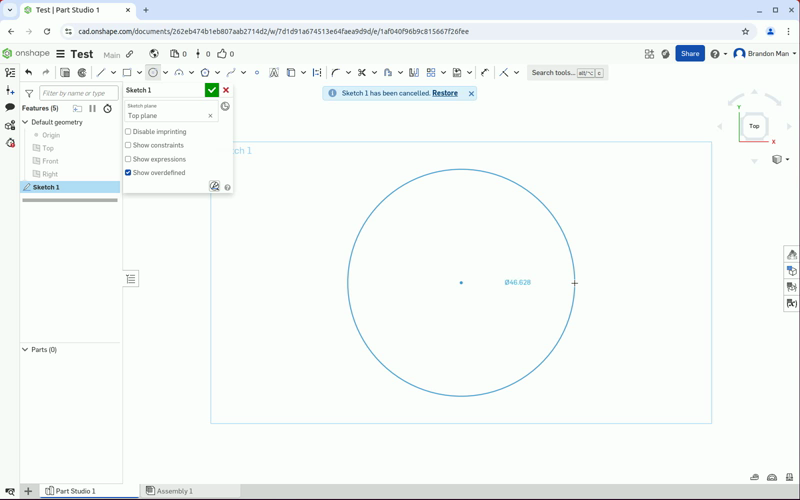
key(esc)
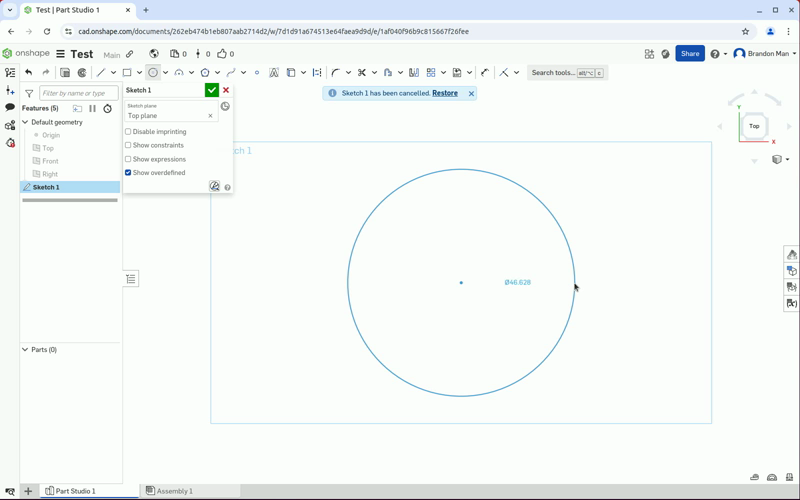
key(c)
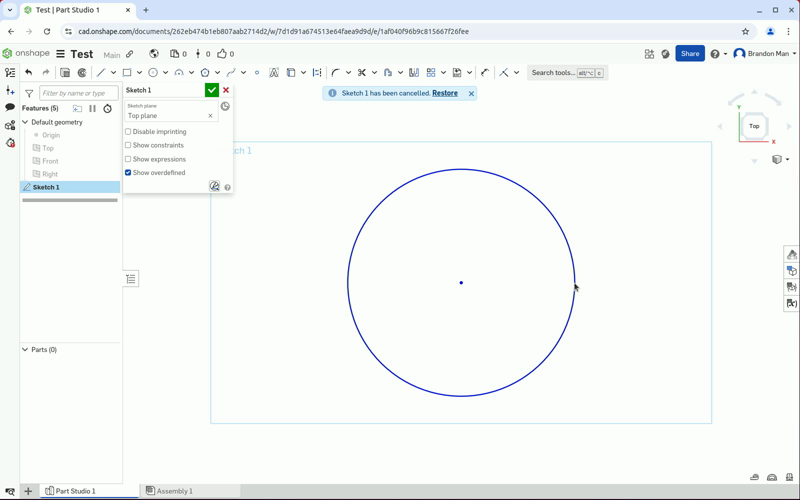
key_down(shift)
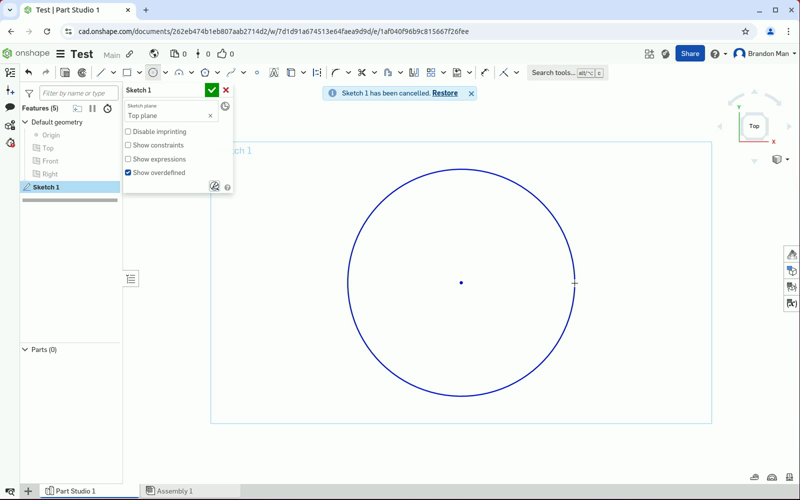
mouse_move(461, 282)
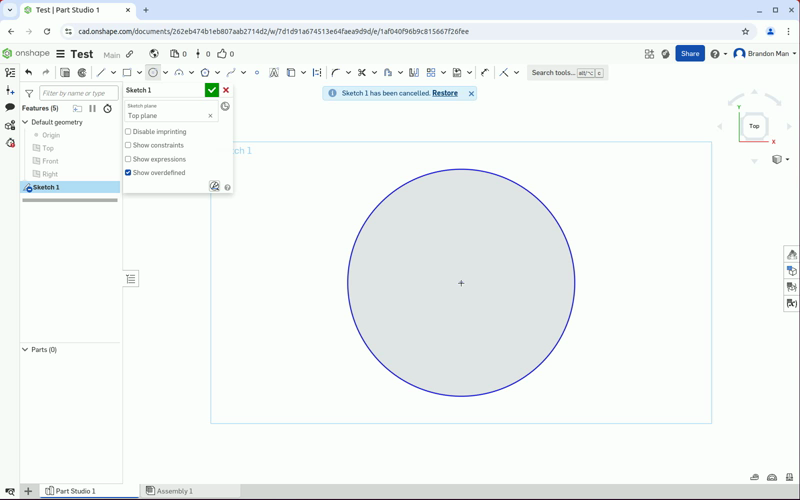
click(461, 282)
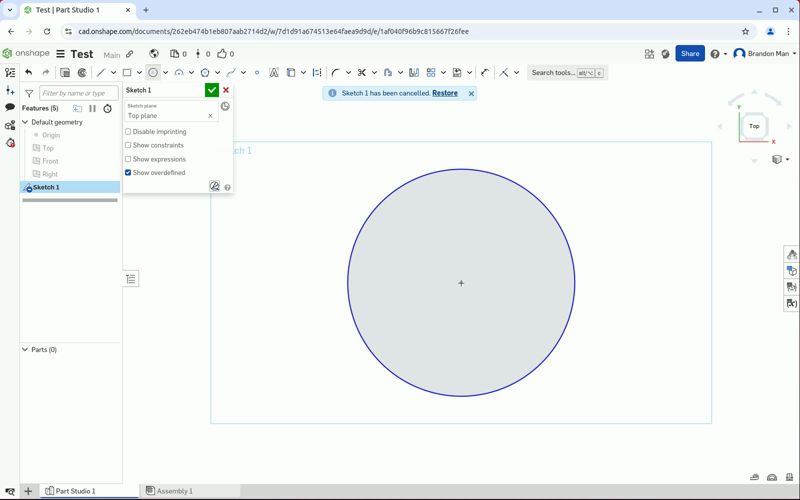
key_up(shift)
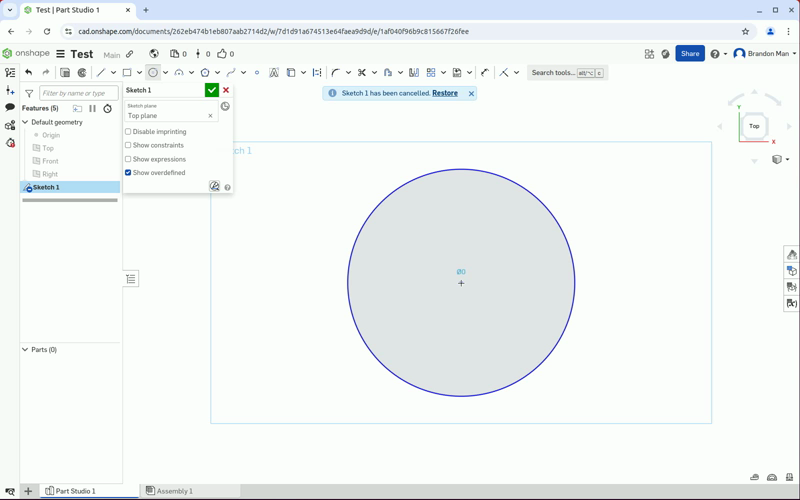
mouse_move(517, 282)
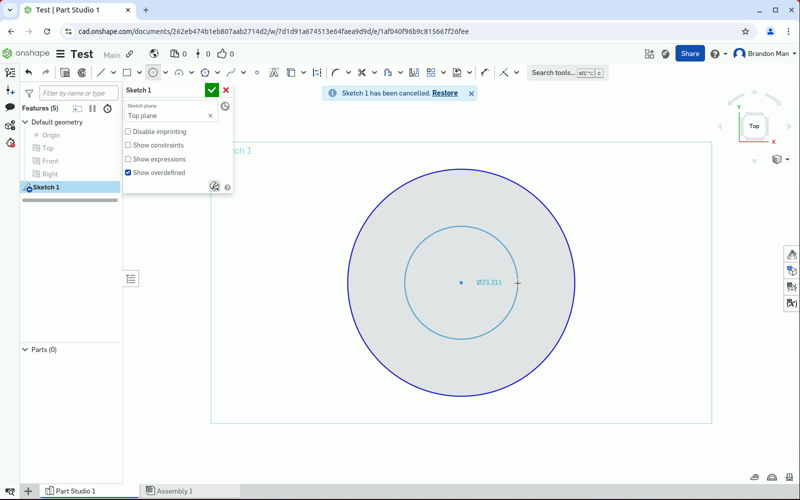
click(517, 282)
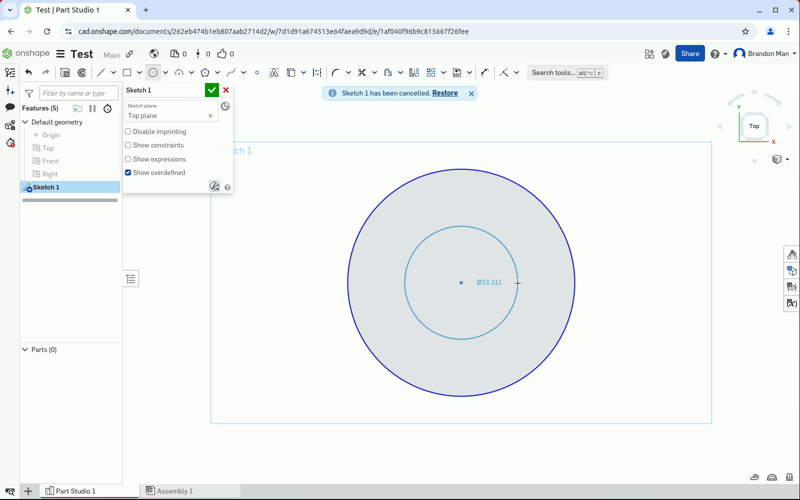
key(esc)
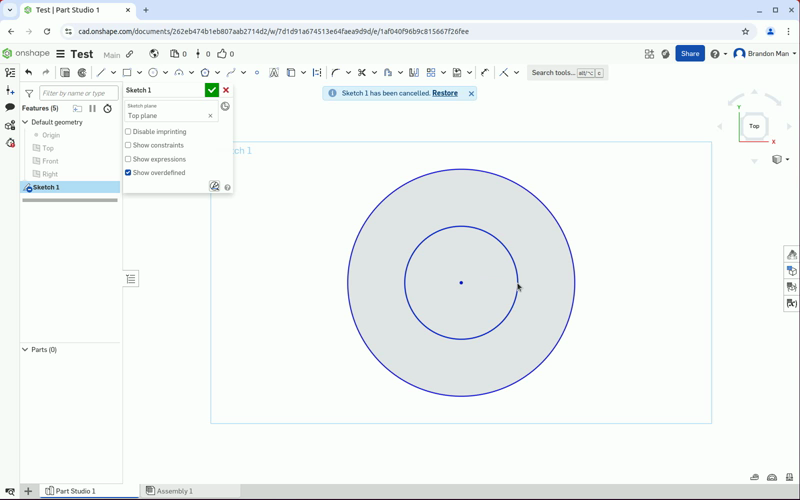
mouse_move(511, 351)
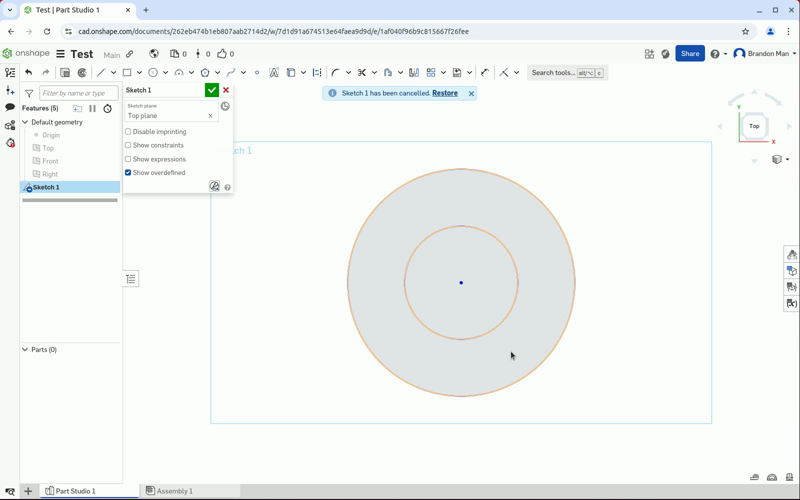
click(511, 351)
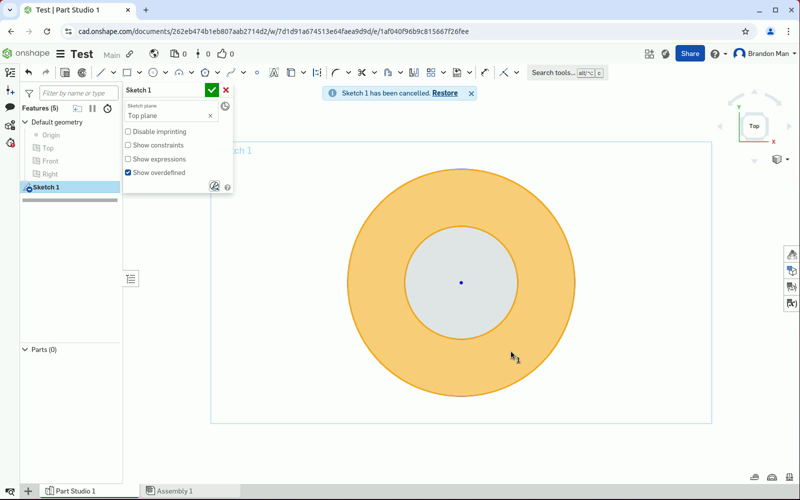
mouse_move(73, 352)
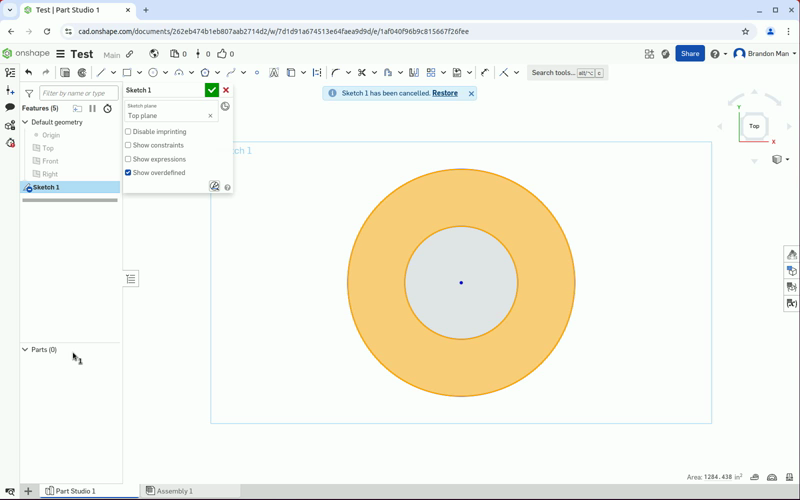
key(shift+y)
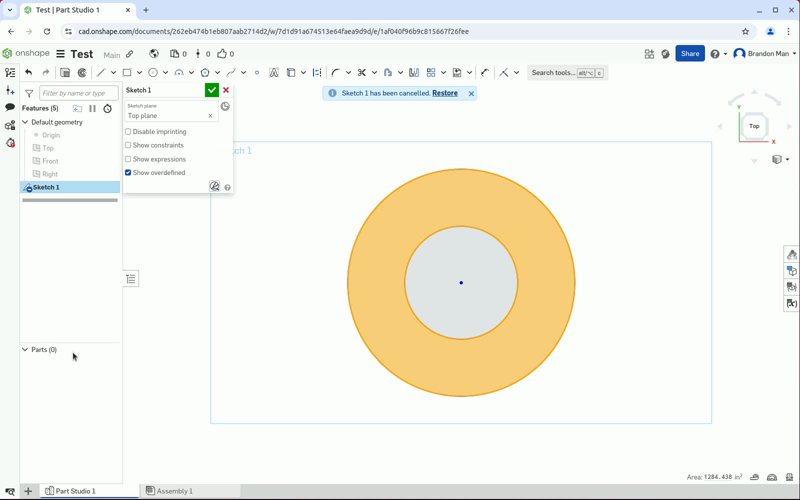
key(shift+e)
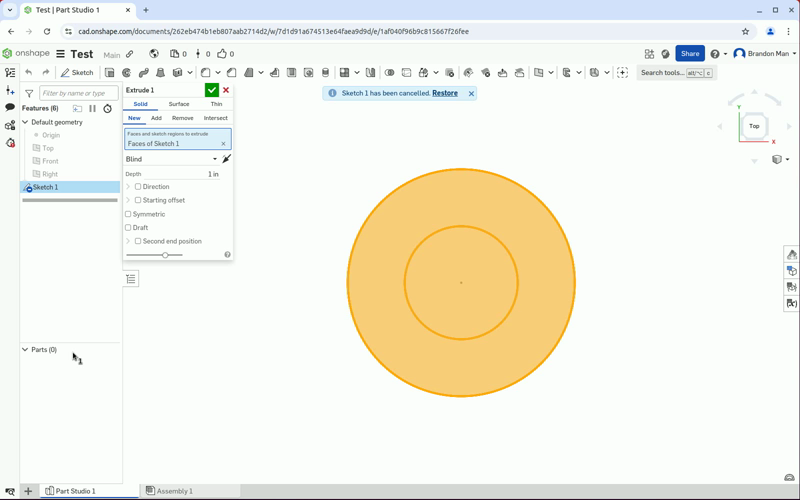
mouse_move(143, 106)
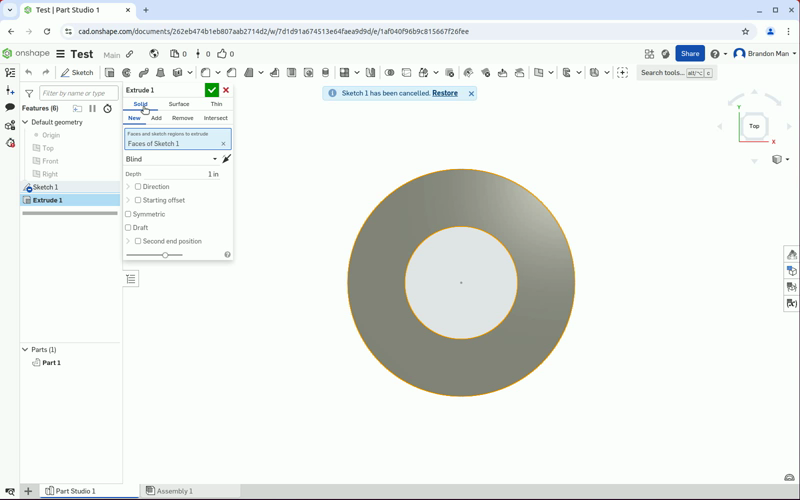
click(143, 106)
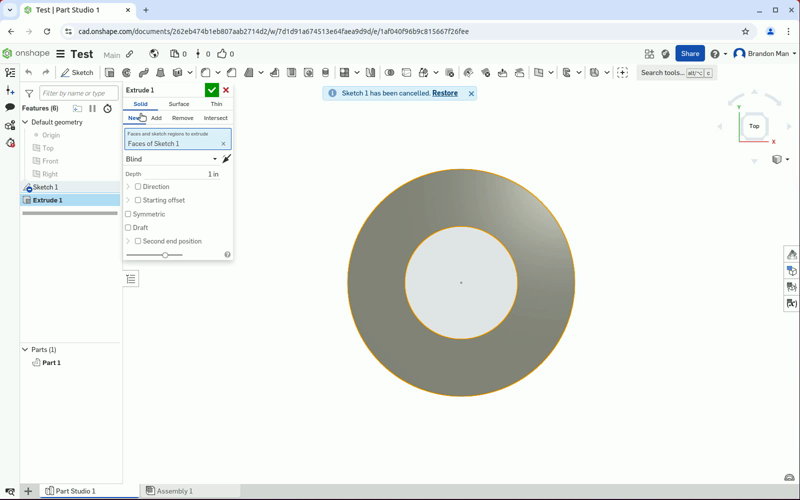
mouse_move(137, 120)
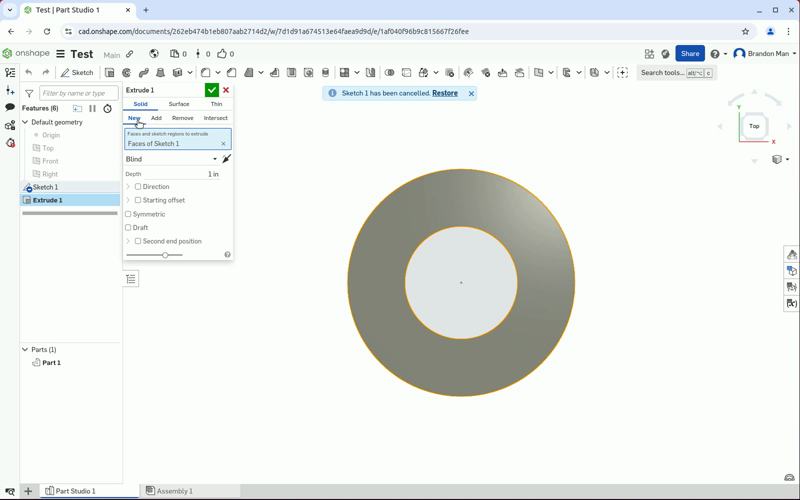
click(137, 120)
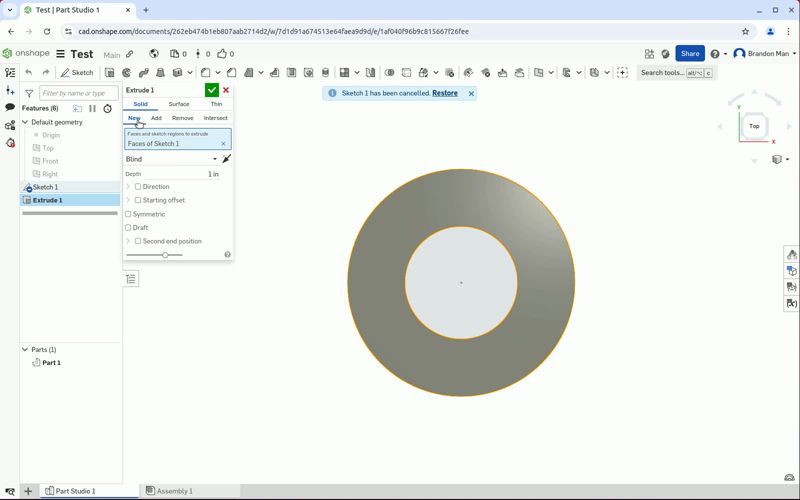
key(tab, 4)
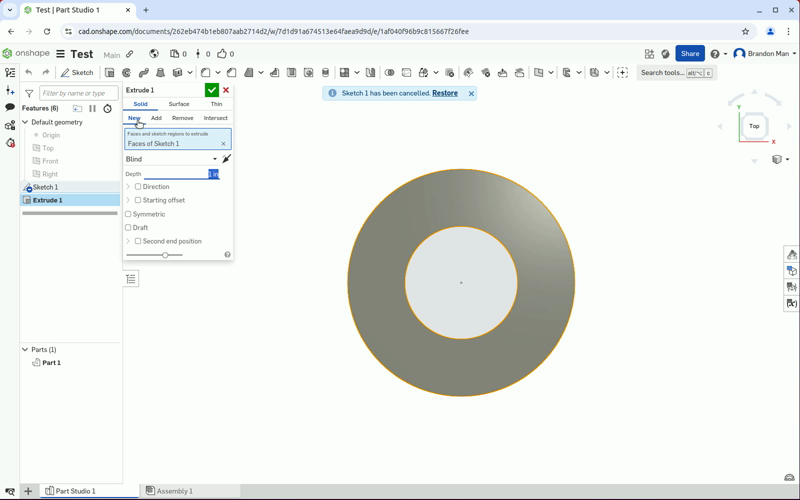
text(6.499)
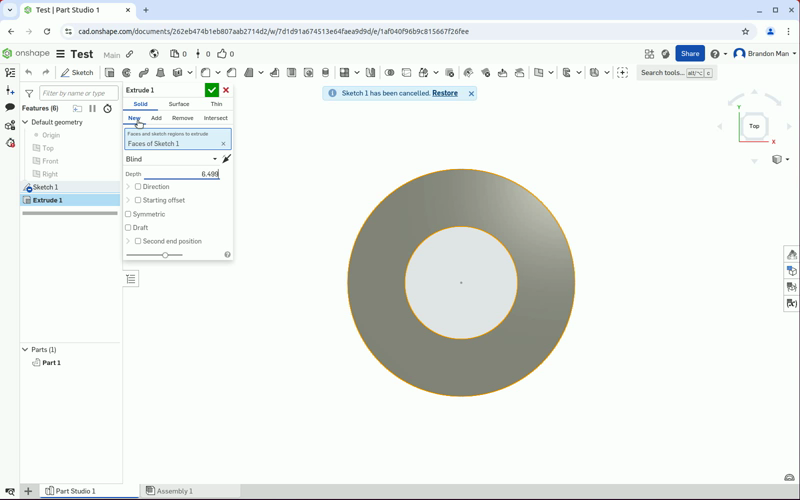
key(enter)
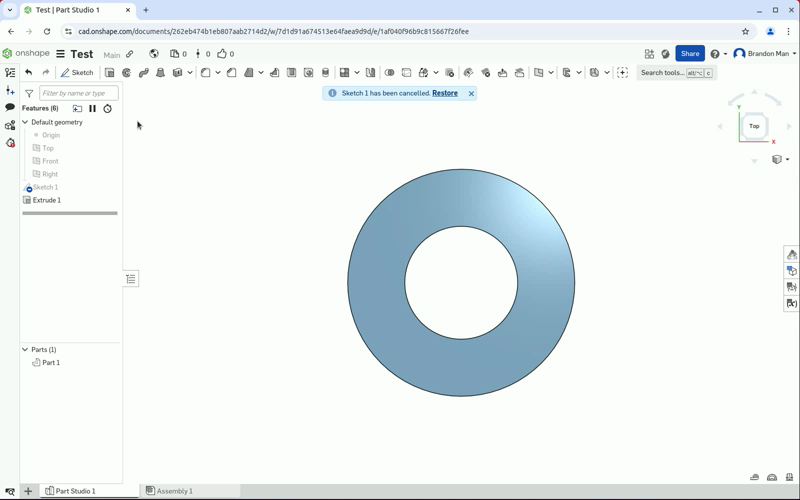
key(shift+h)
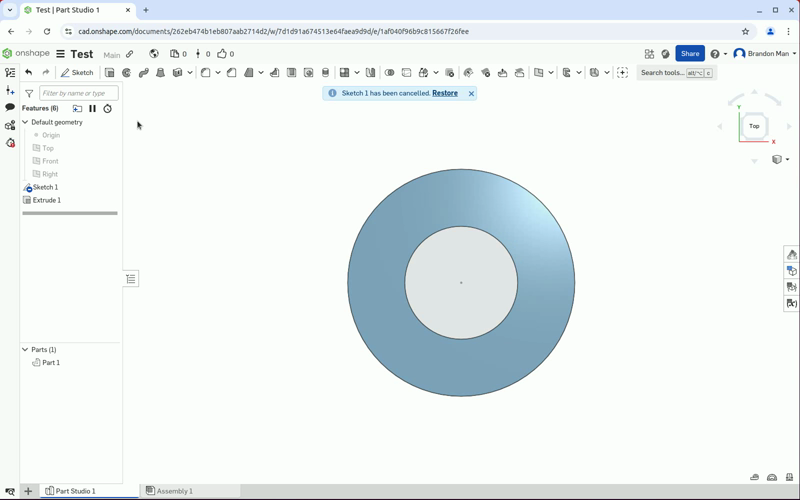
key(shift+h)
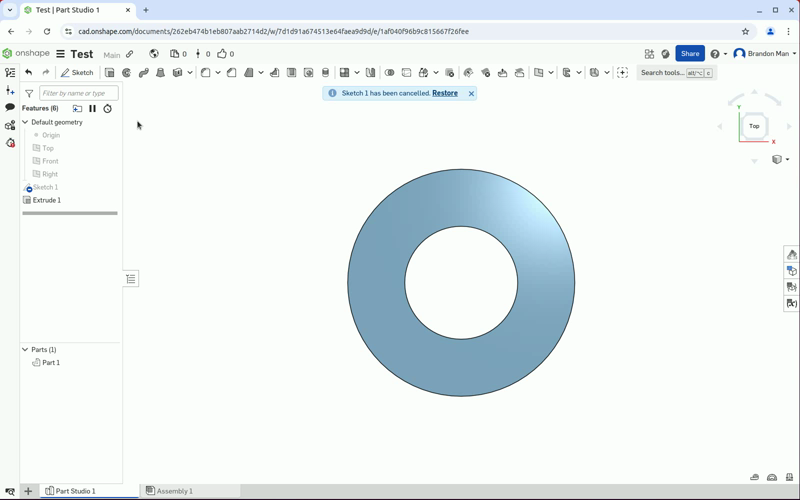
mouse_move(73, 189)
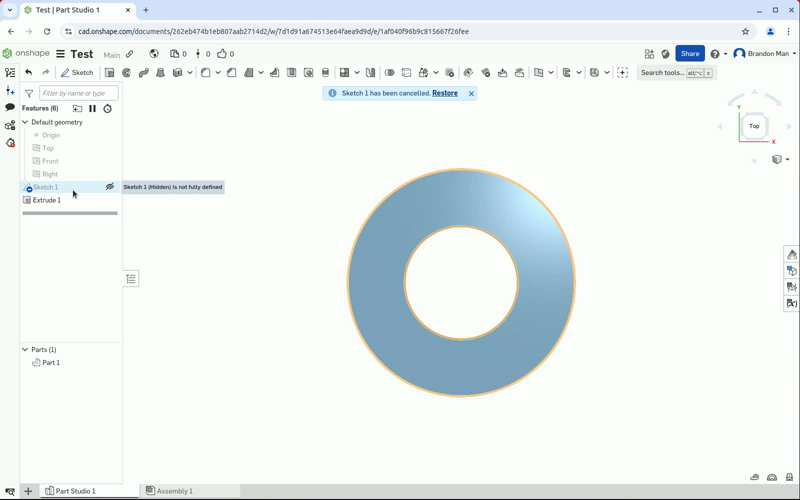
click(73, 189)
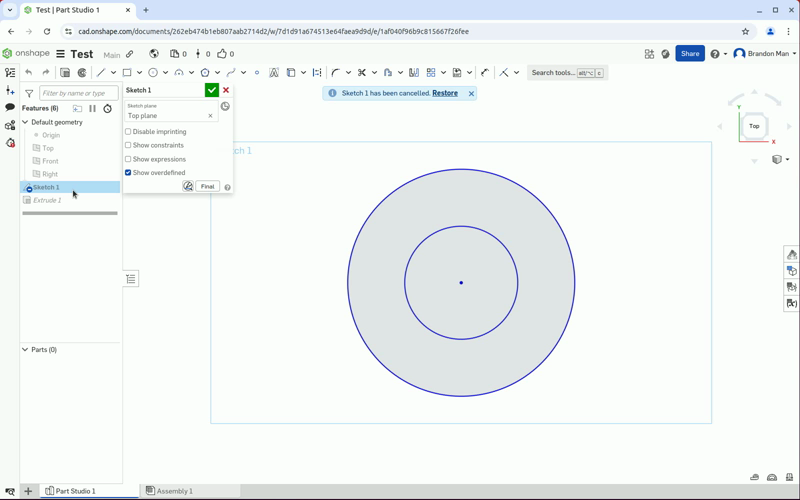
mouse_move(229, 92)
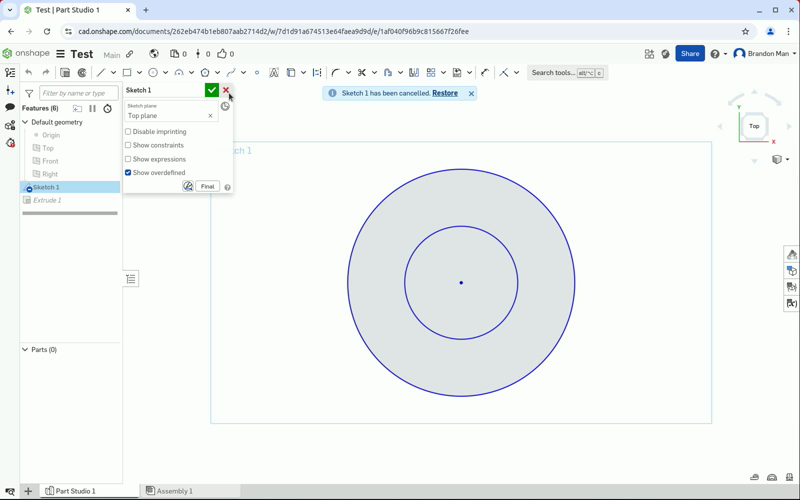
click(229, 92)
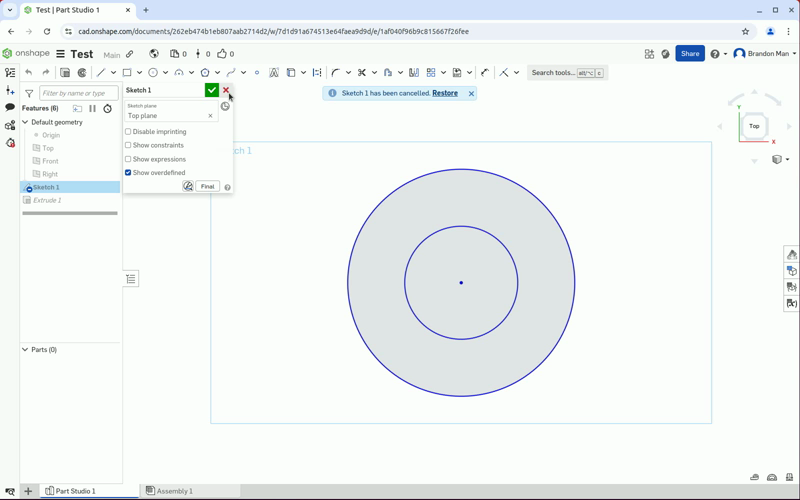
key(shift+s)
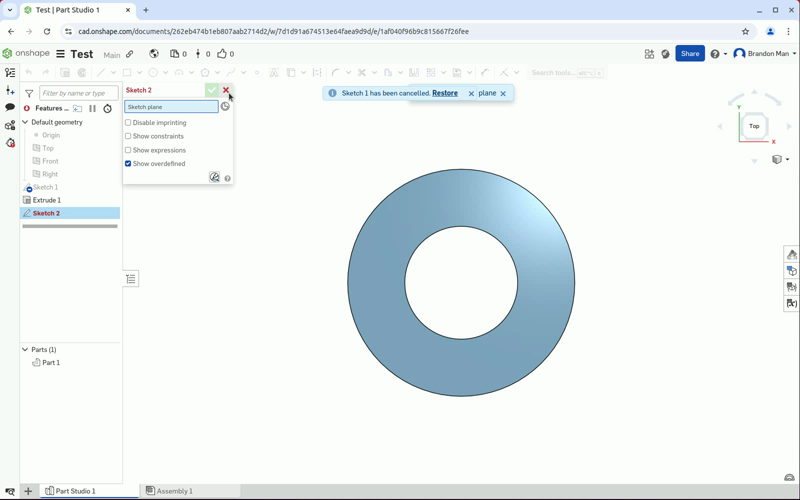
mouse_move(73, 150)
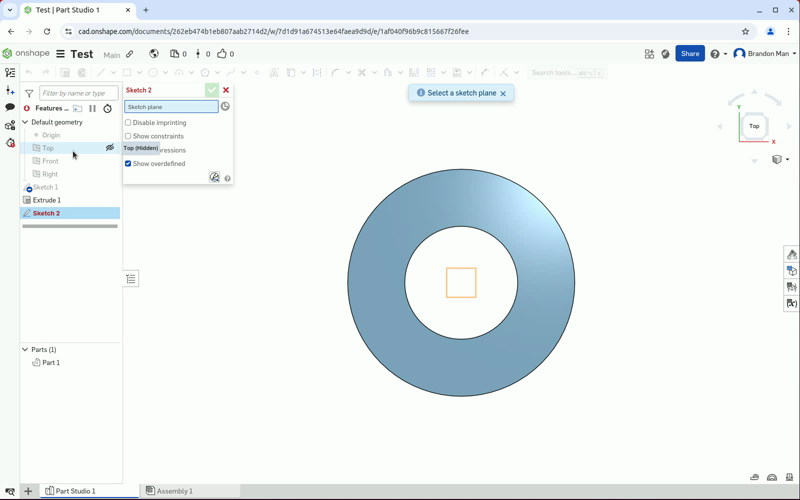
click(73, 150)
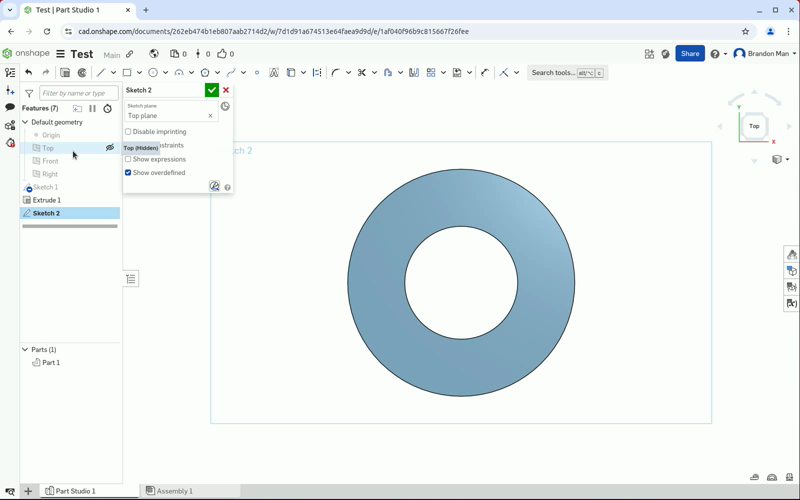
mouse_move(73, 352)
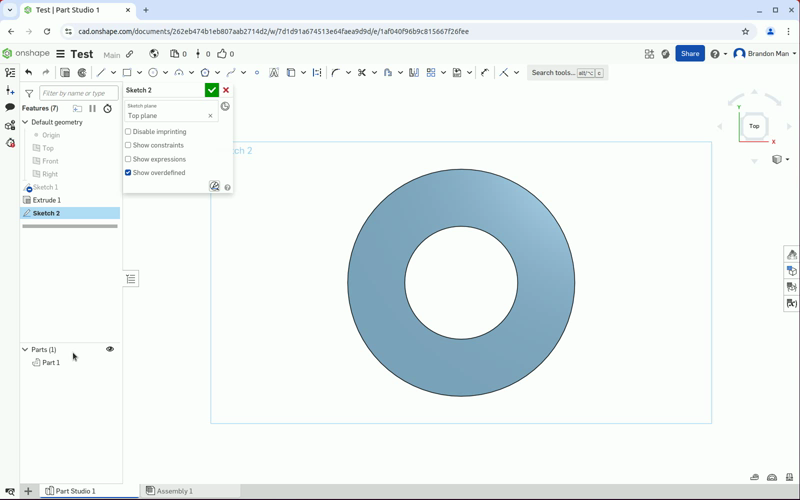
key(y)
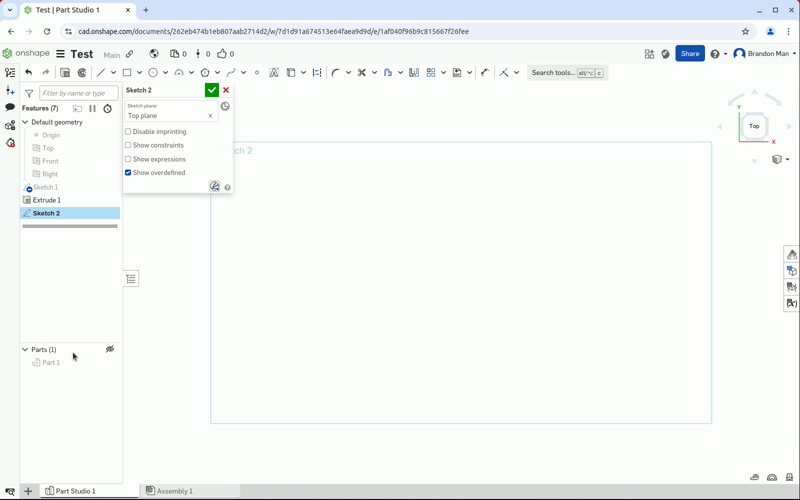
key(c)
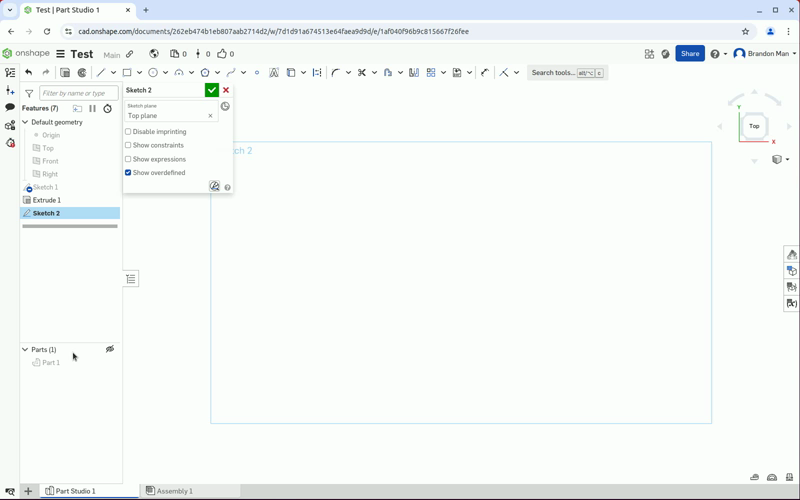
key_down(shift)
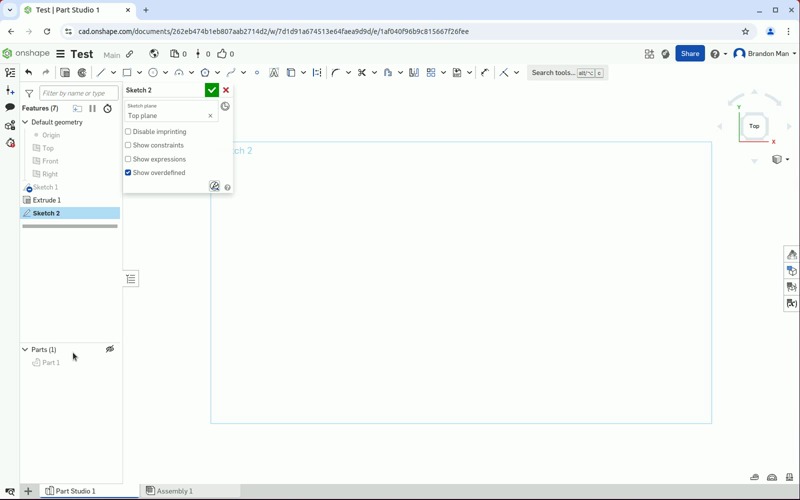
mouse_move(461, 282)
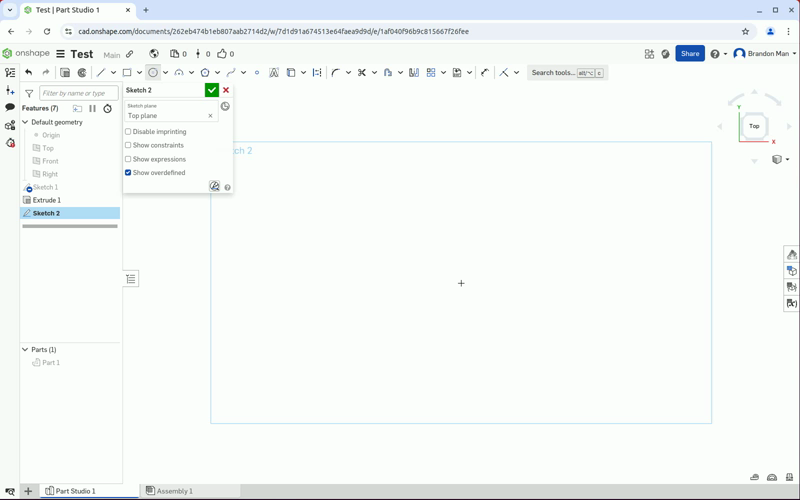
click(461, 282)
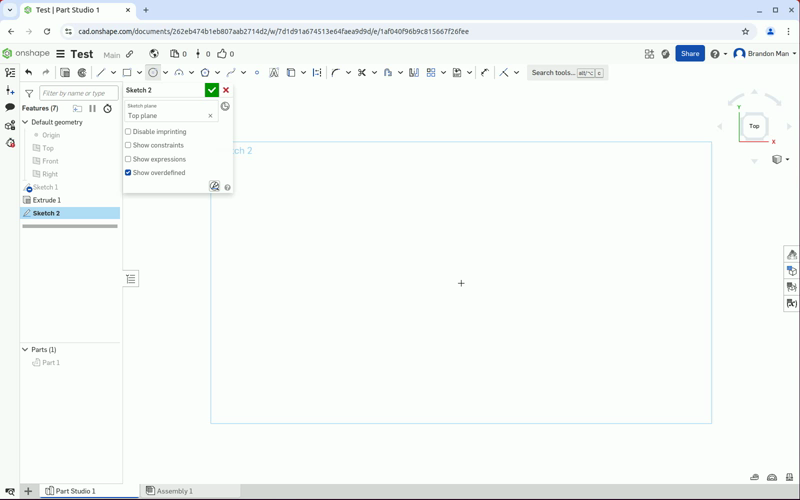
key_up(shift)
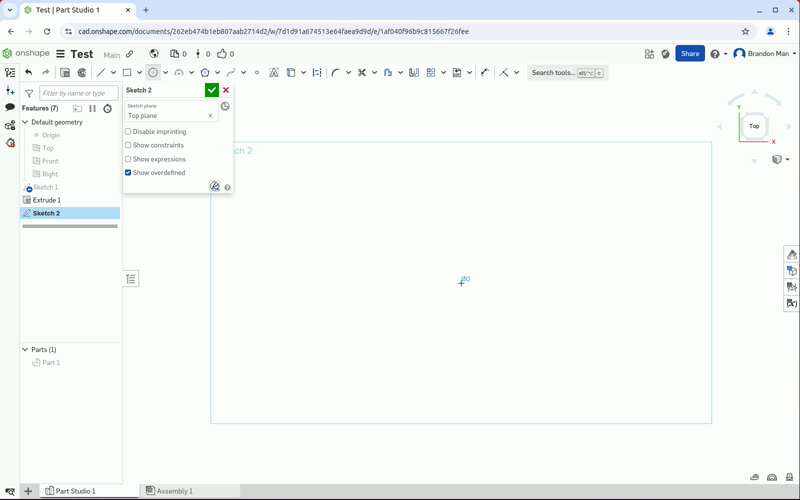
mouse_move(574, 282)
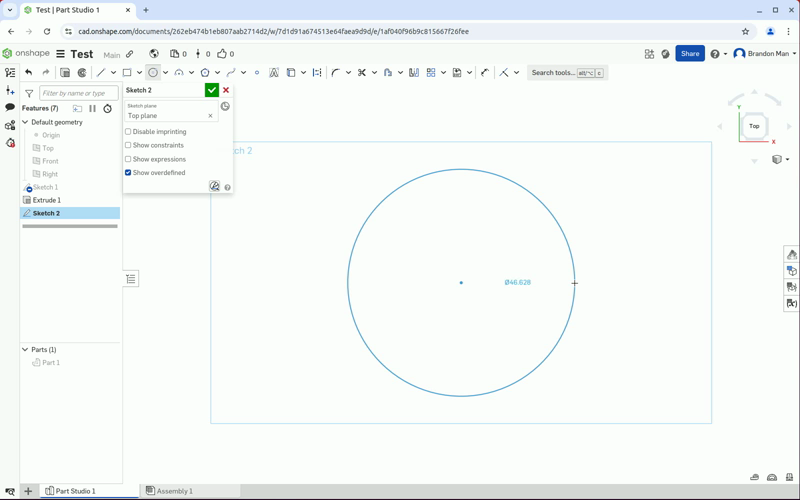
click(574, 282)
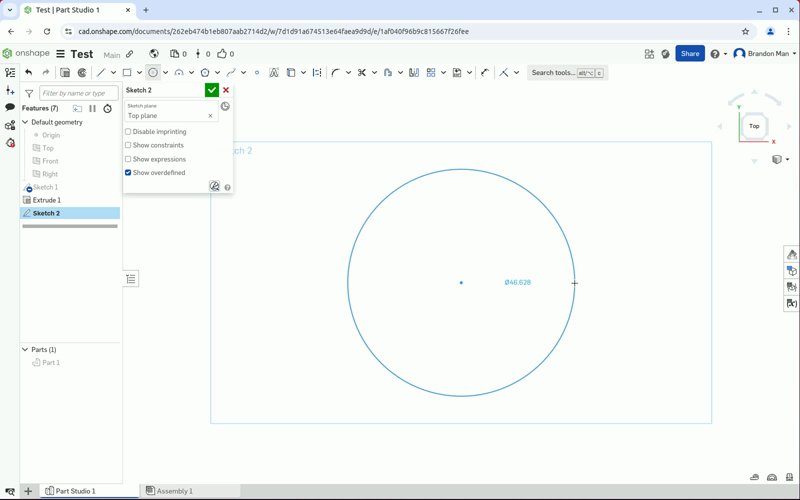
key(esc)
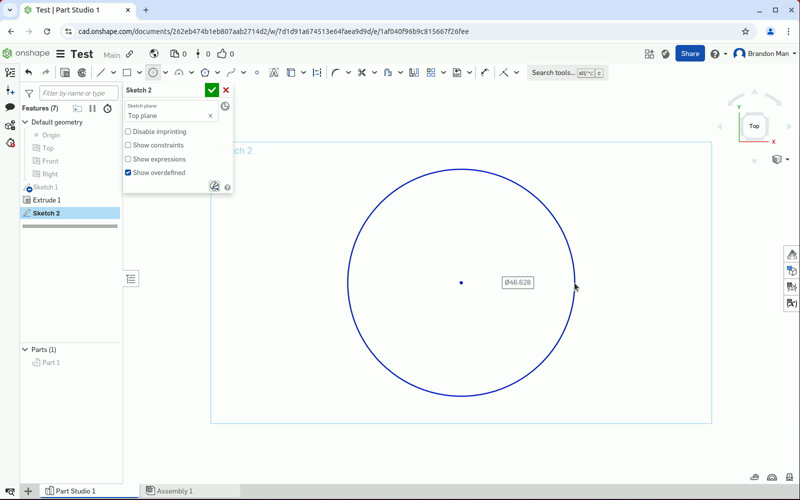
key(c)
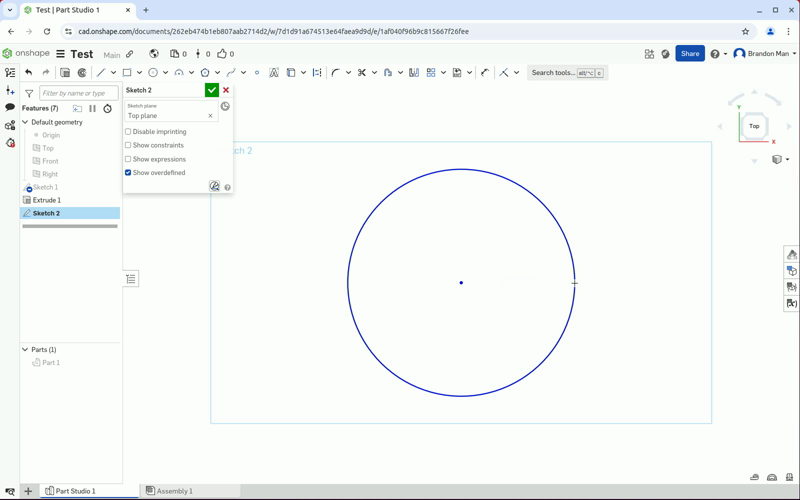
key_down(shift)
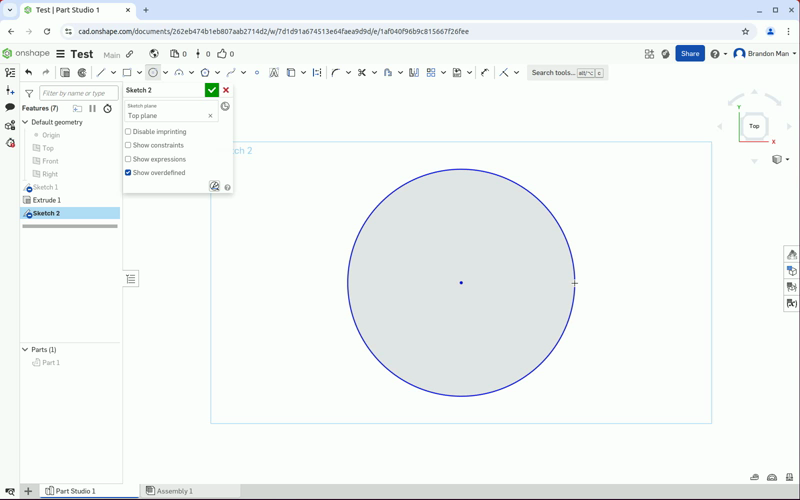
mouse_move(461, 282)
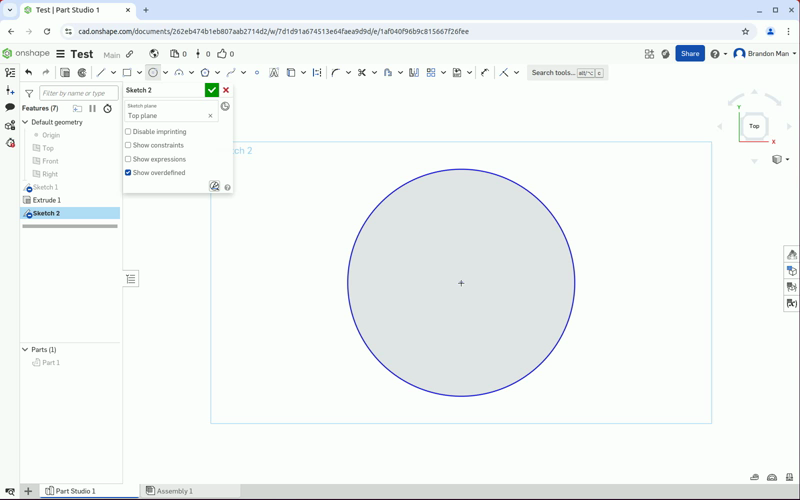
click(461, 282)
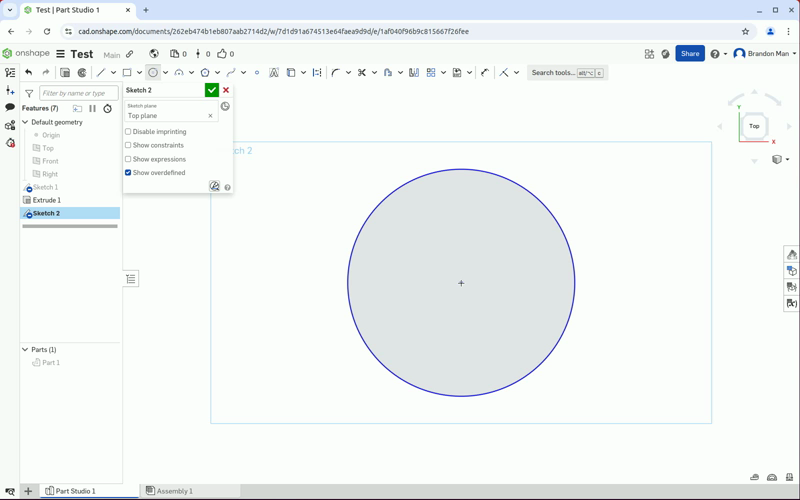
key_up(shift)
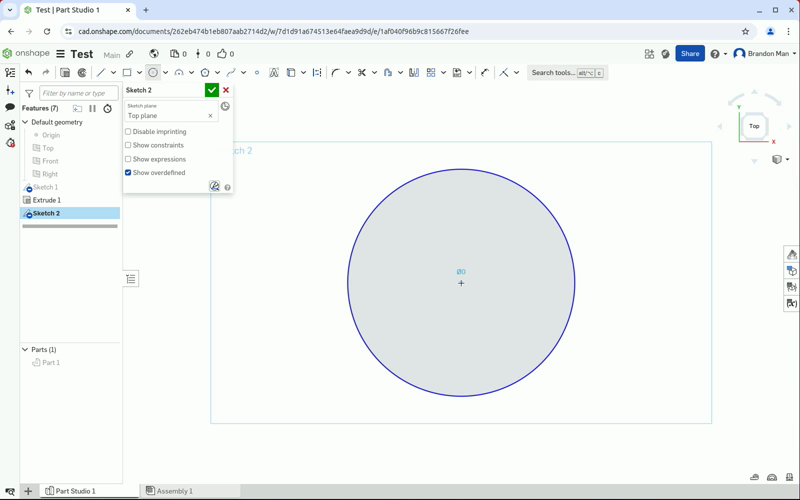
mouse_move(517, 282)
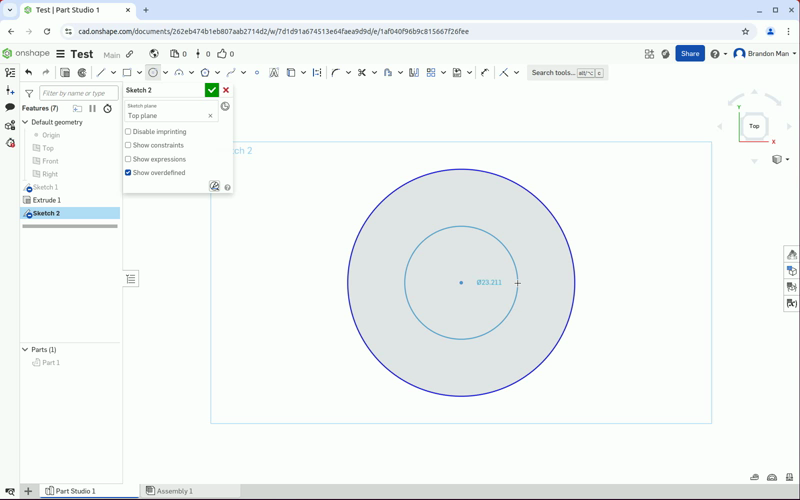
click(517, 282)
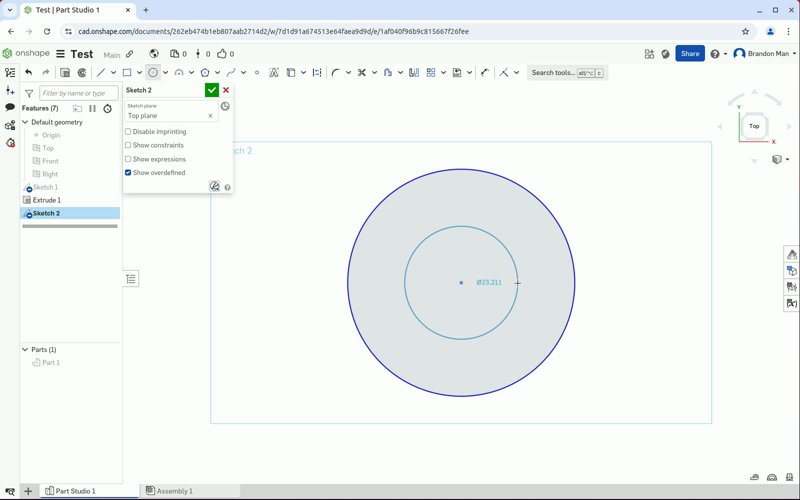
key(esc)
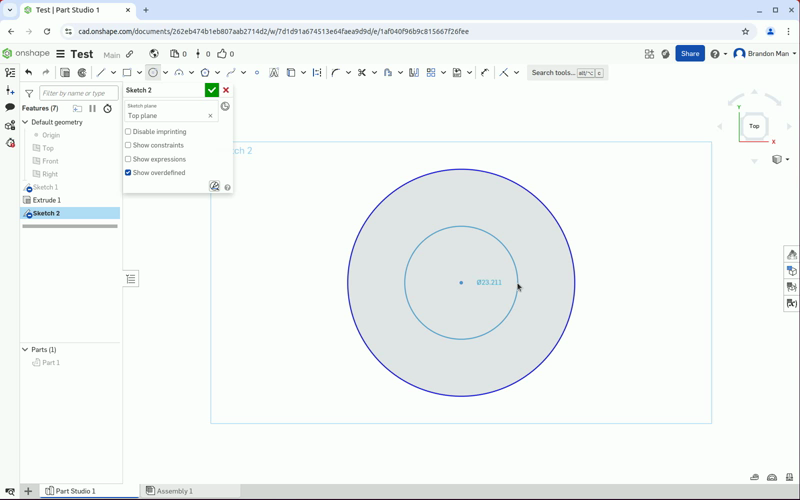
mouse_move(435, 366)
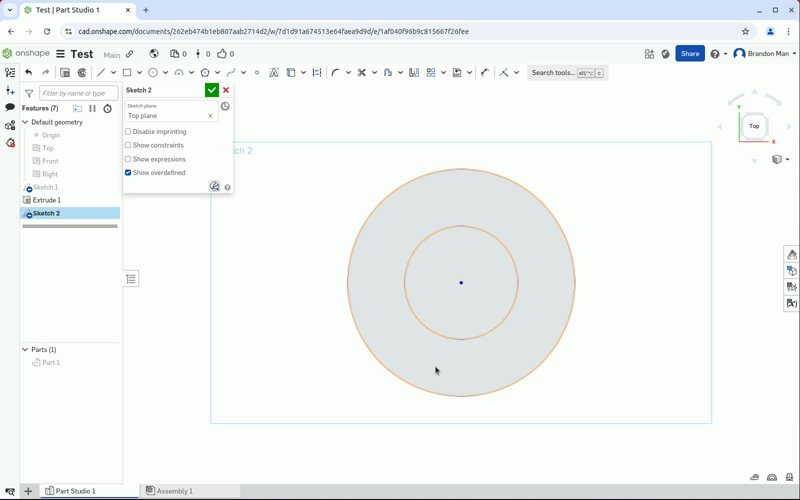
click(435, 366)
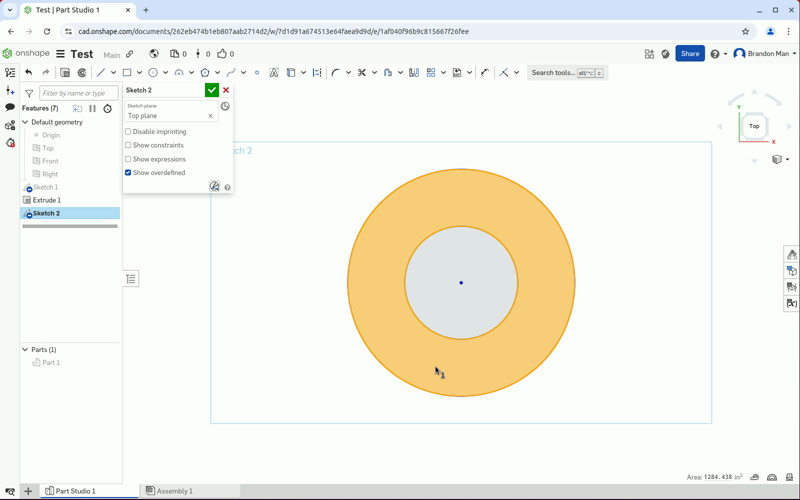
mouse_move(73, 352)
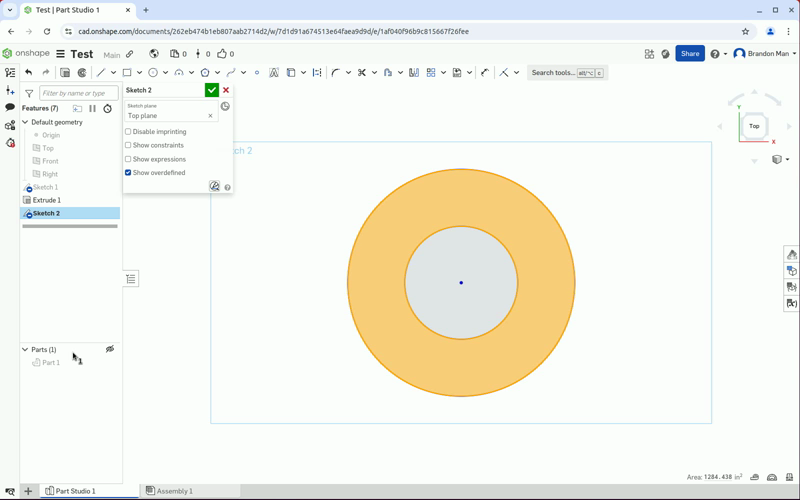
key(shift+y)
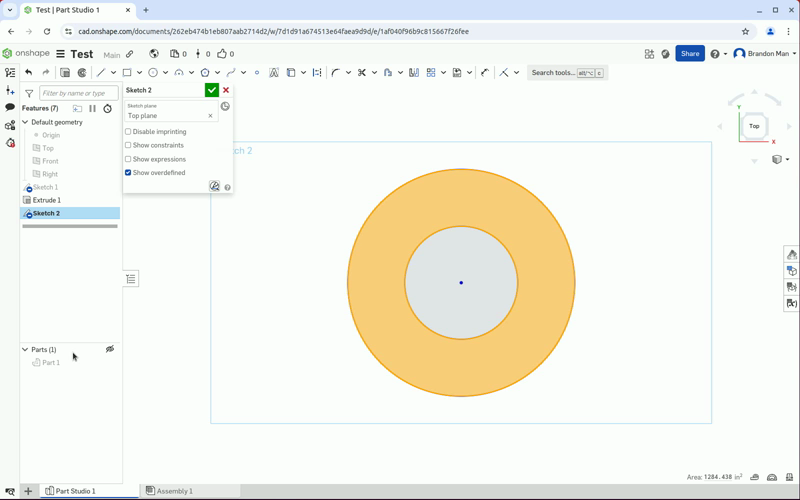
key(shift+e)
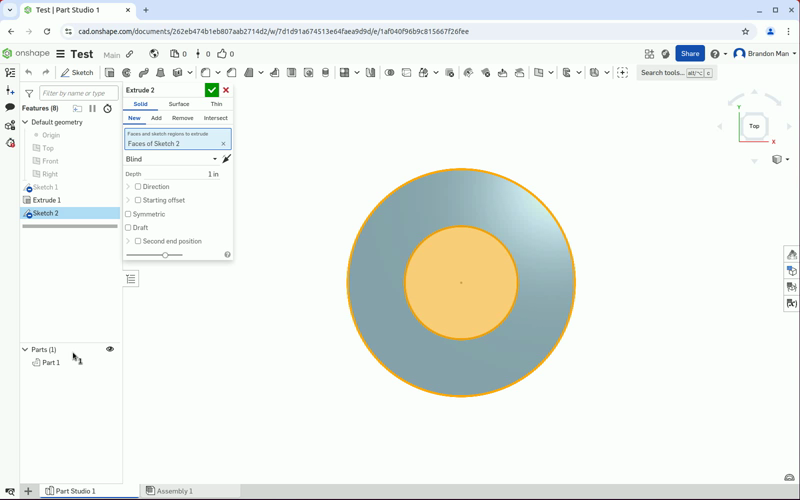
mouse_move(143, 106)
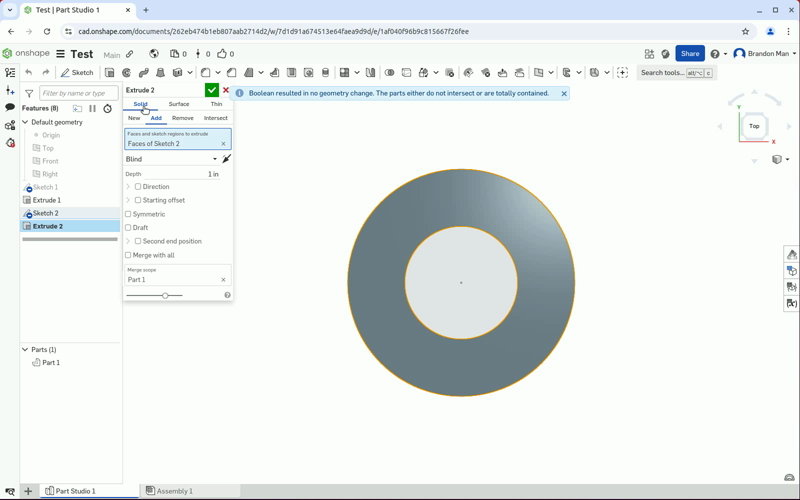
click(143, 106)
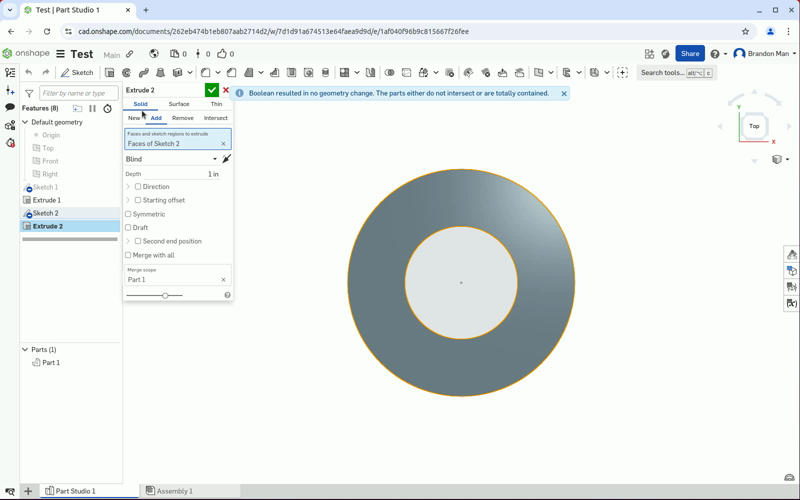
mouse_move(137, 120)
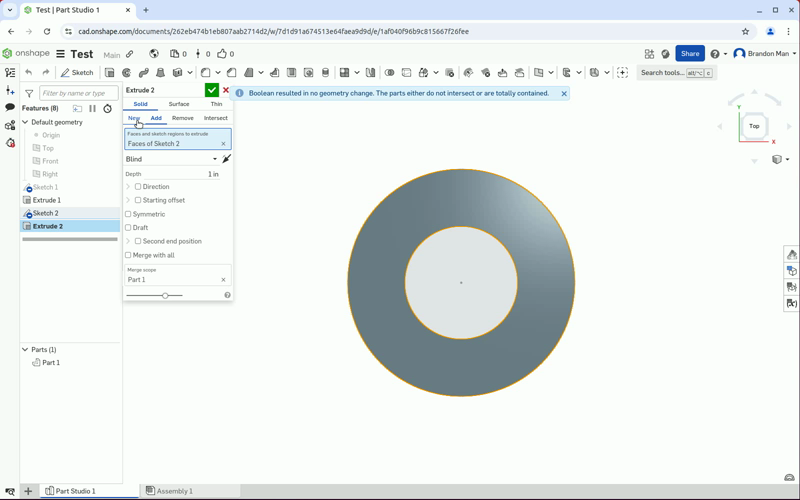
click(137, 120)
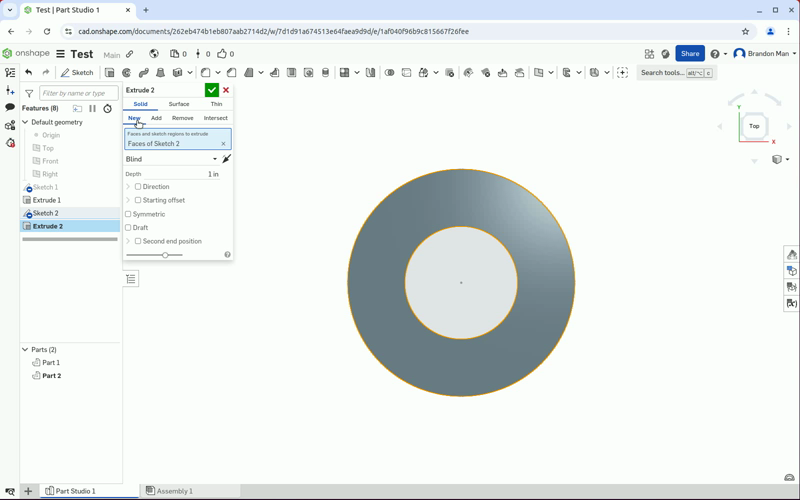
key(tab, 4)
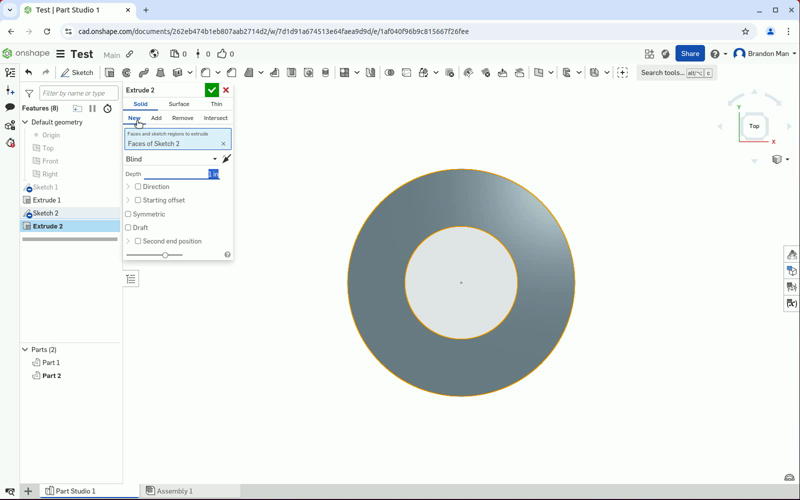
text(-6.499)
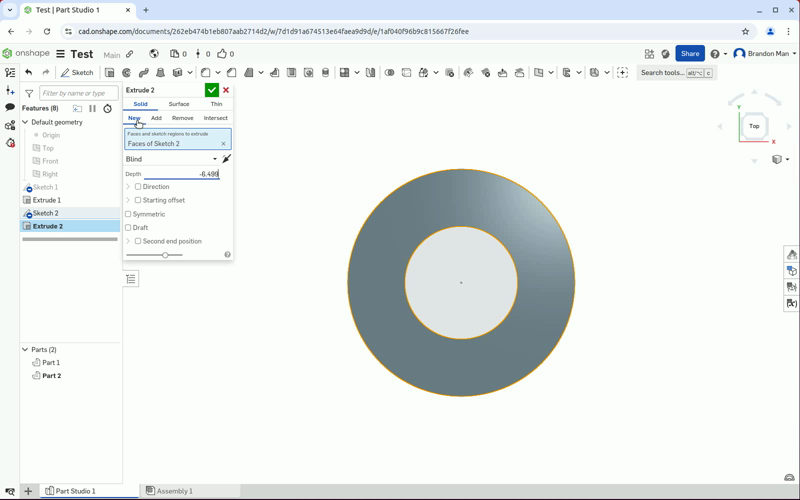
key(enter)
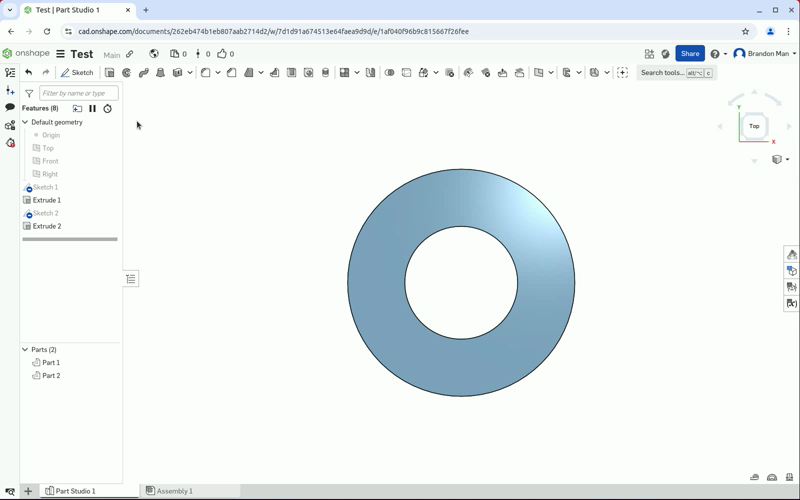
key(shift+h)
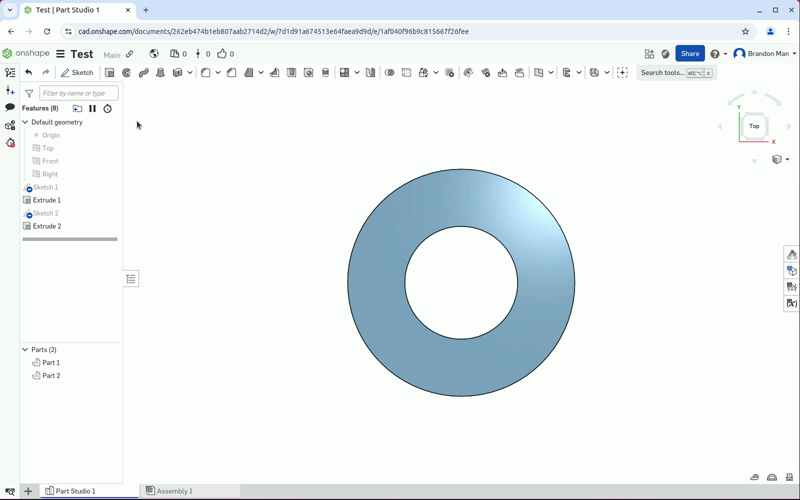
key(shift+h)
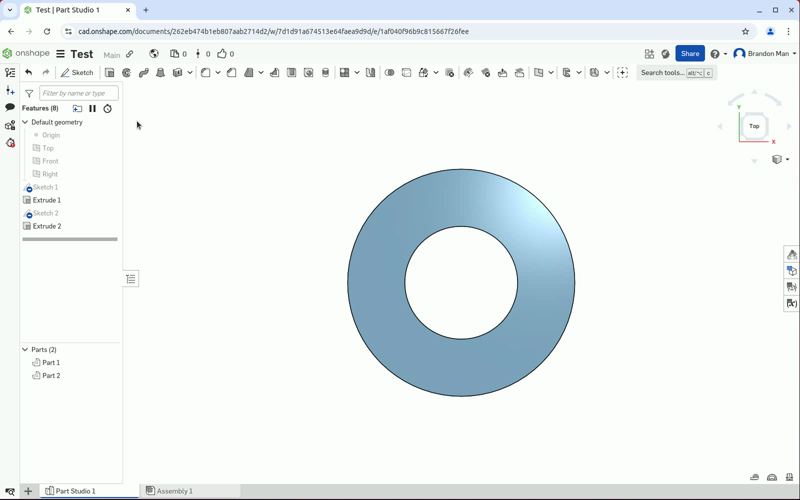
mouse_move(73, 189)
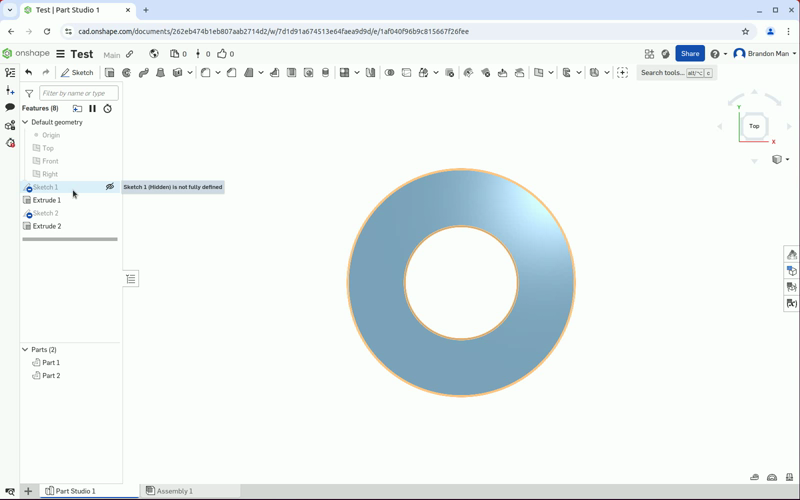
click(73, 189)
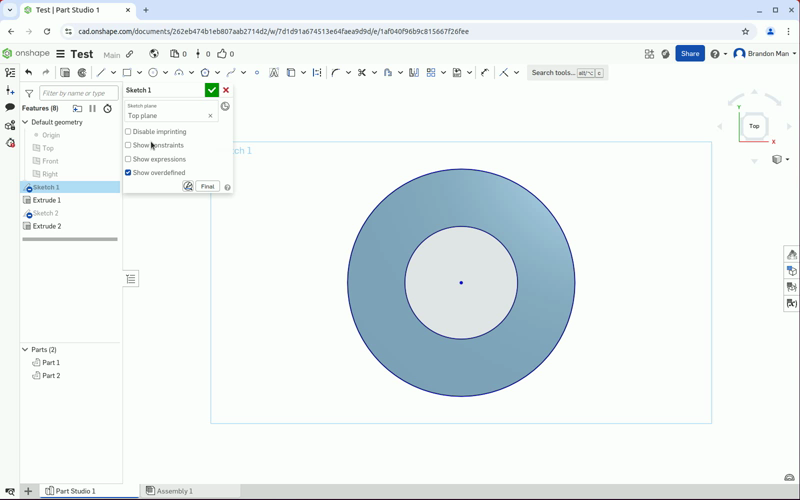
mouse_move(229, 92)
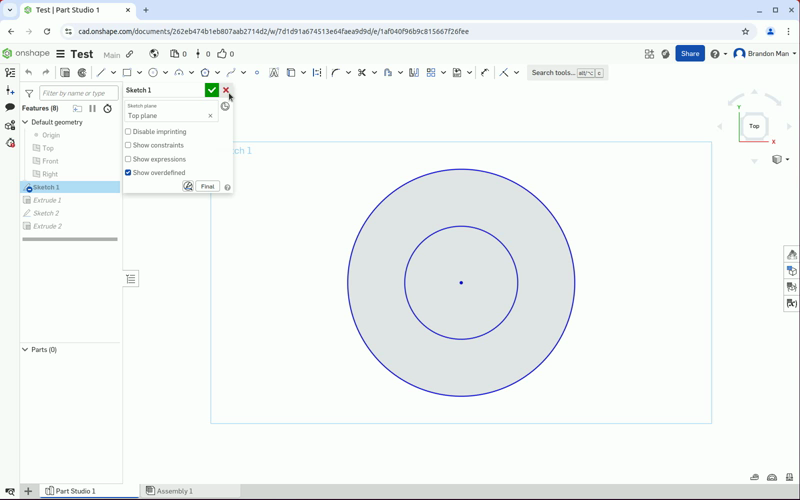
click(229, 92)
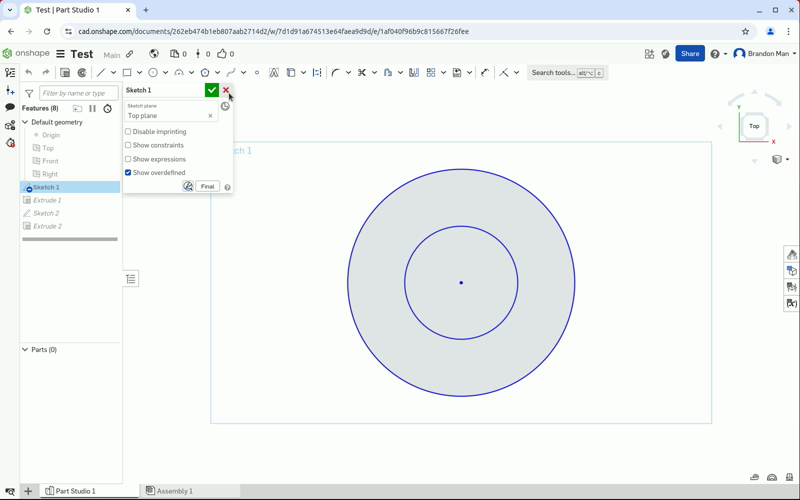
key(shift+s)
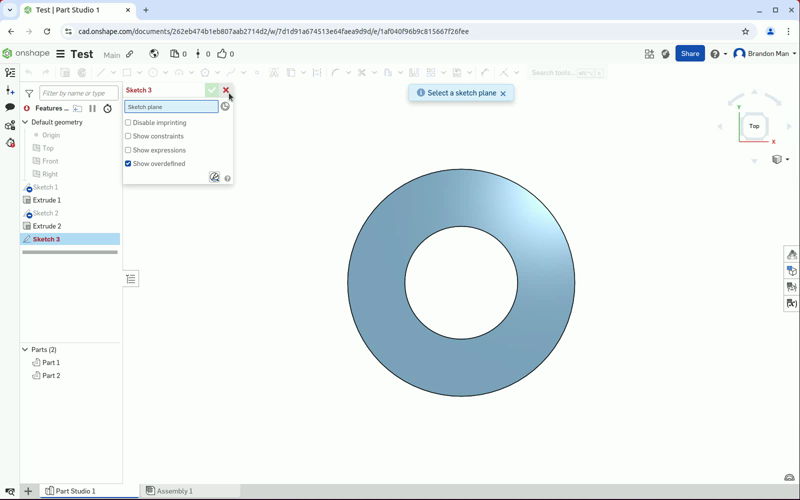
mouse_move(73, 150)
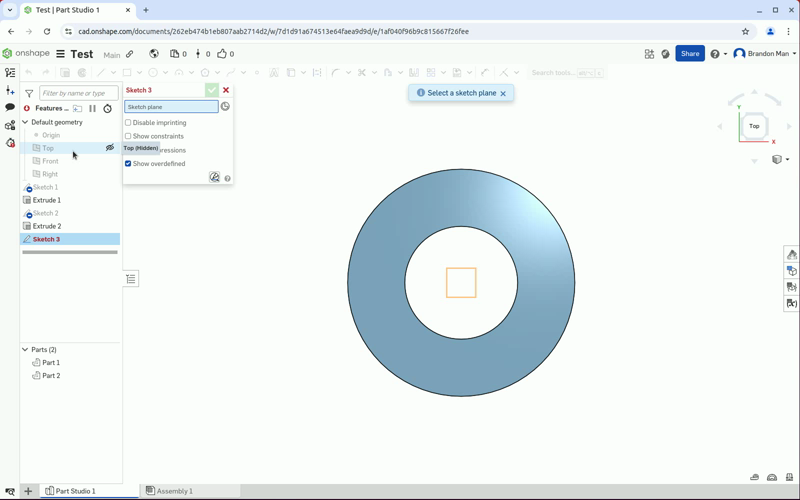
click(73, 150)
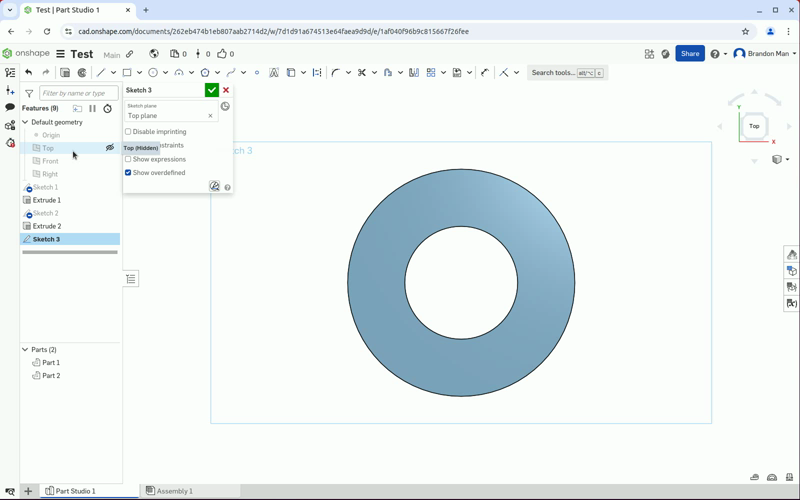
mouse_move(73, 352)
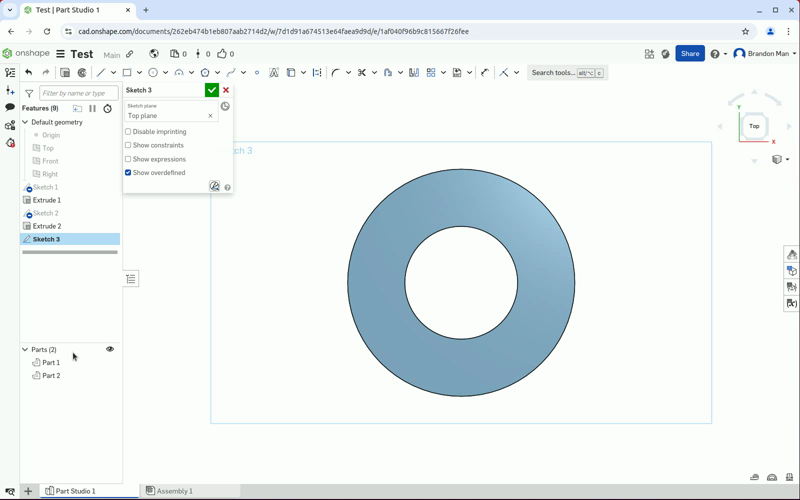
key(y)
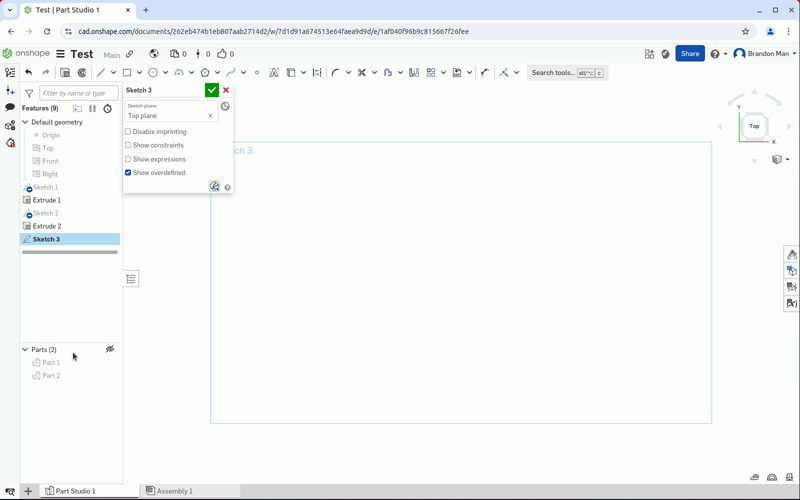
key(c)
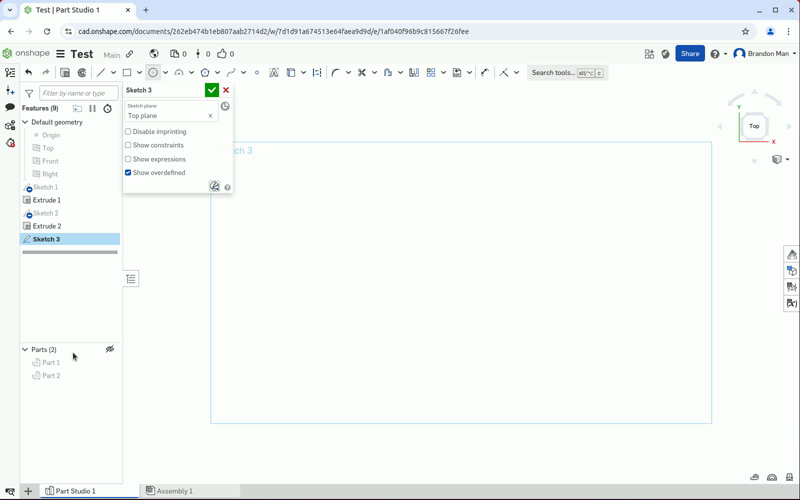
key_down(shift)
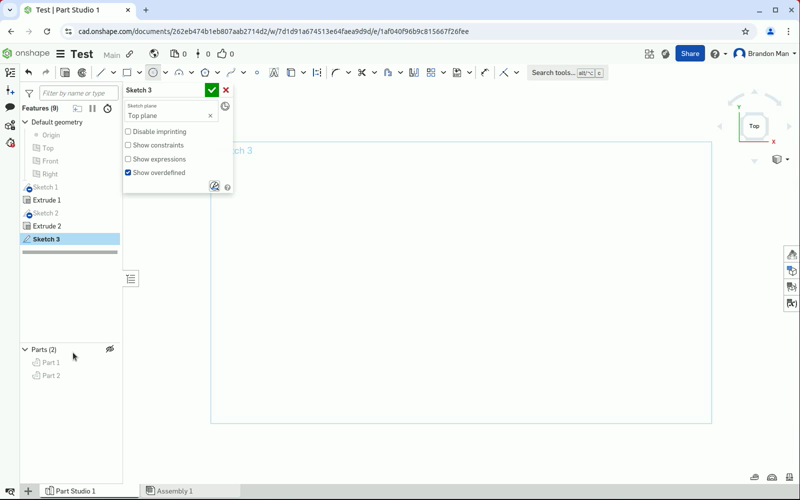
mouse_move(460, 282)
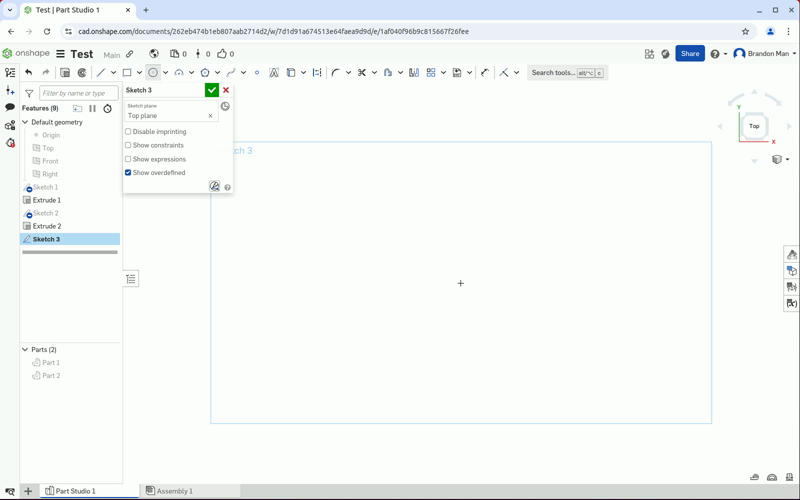
click(460, 282)
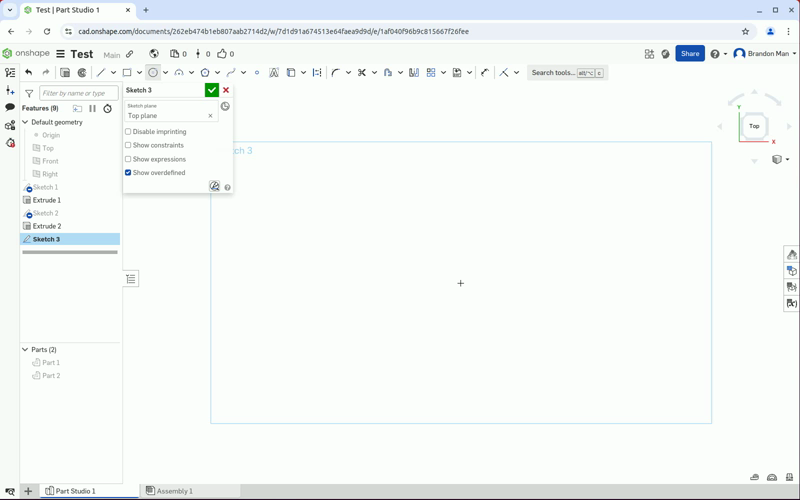
key_up(shift)
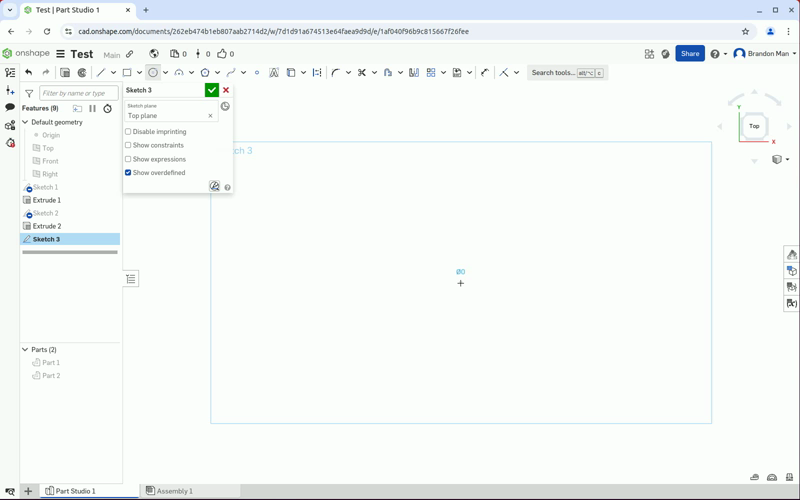
mouse_move(566, 282)
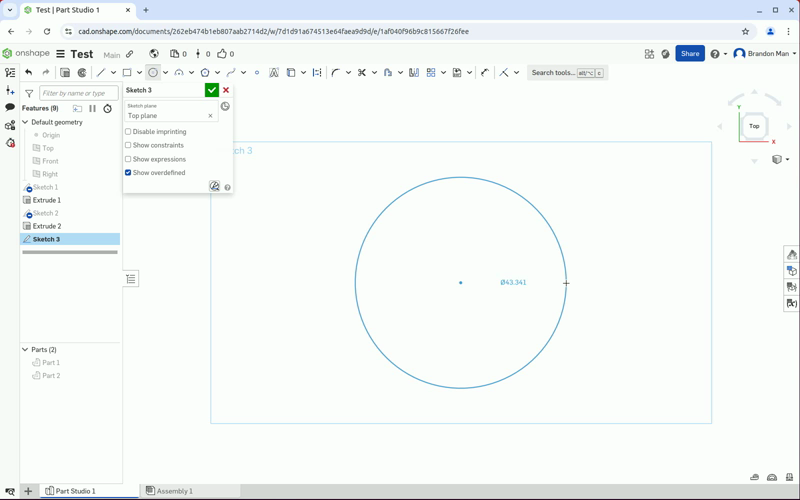
click(566, 282)
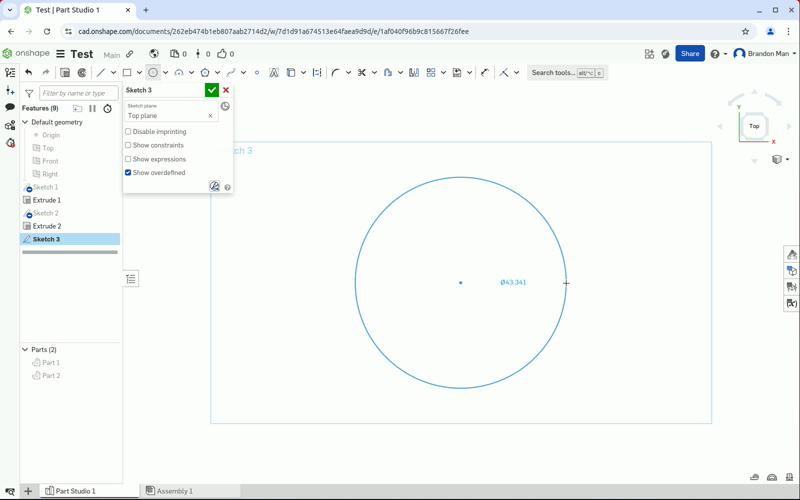
key(esc)
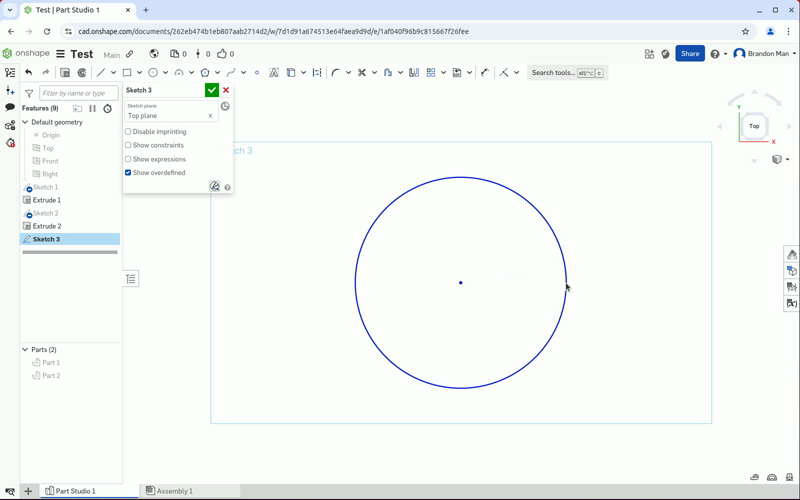
key(c)
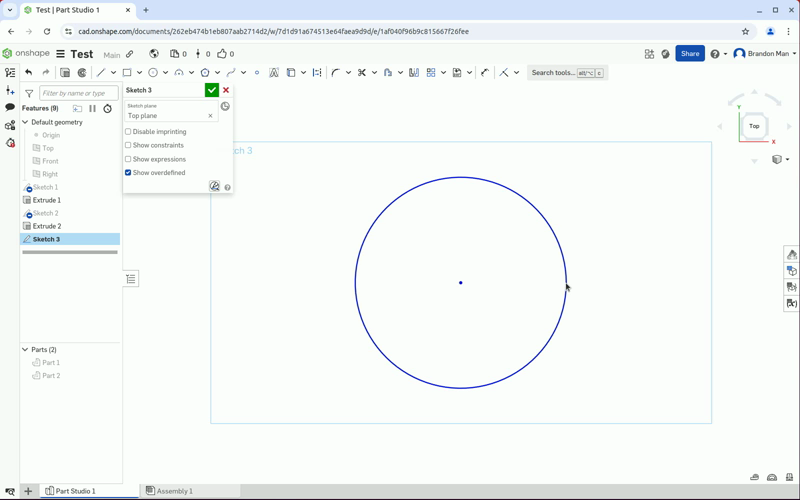
key_down(shift)
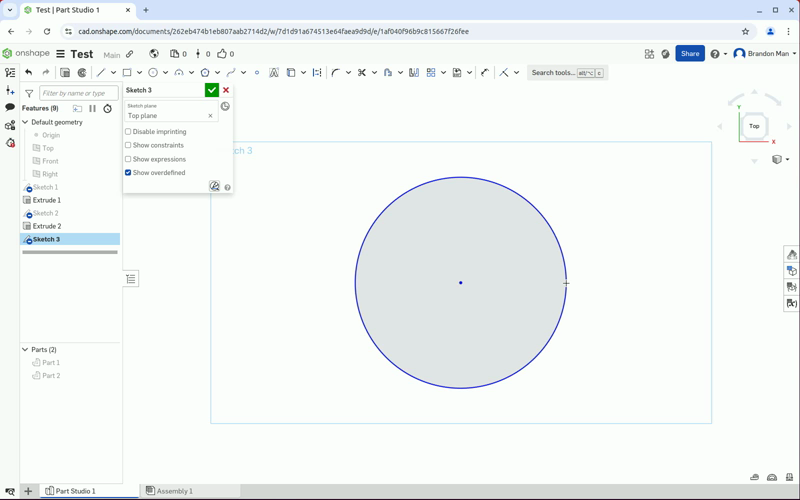
mouse_move(460, 282)
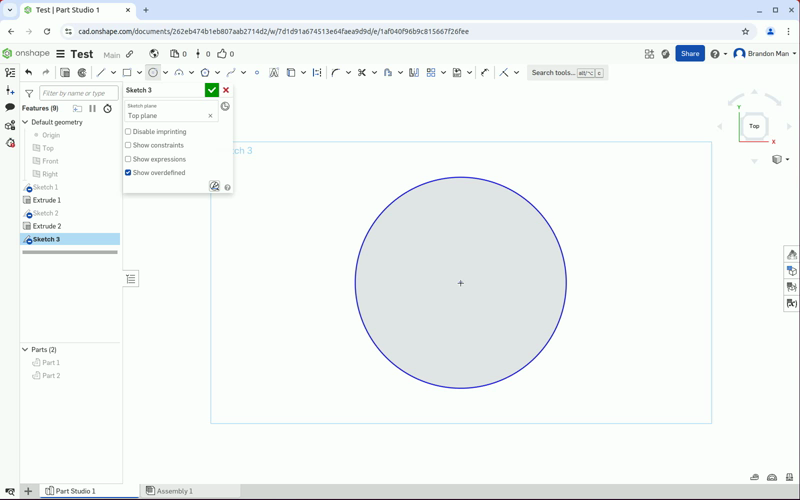
click(460, 282)
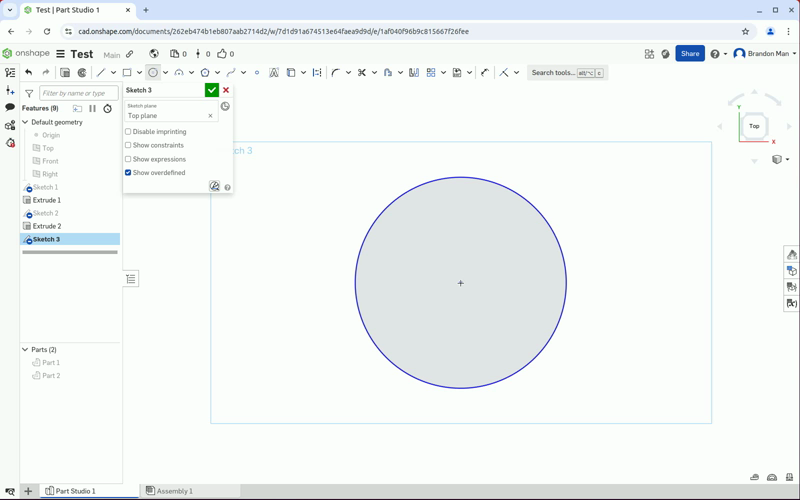
key_up(shift)
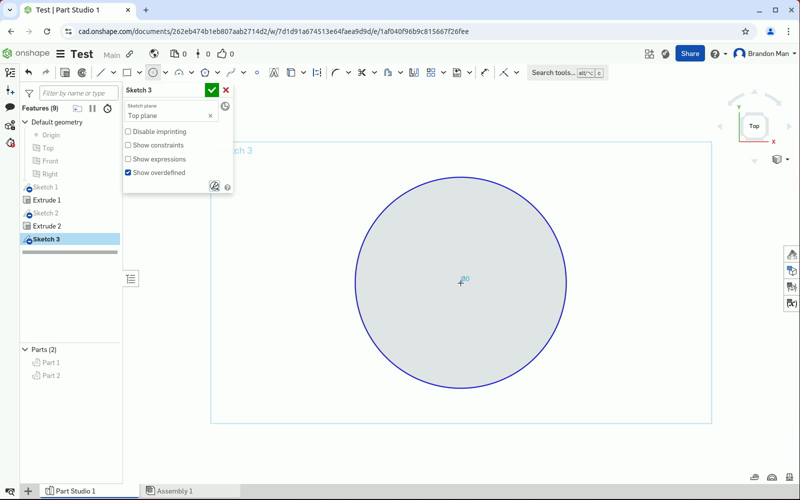
mouse_move(524, 282)
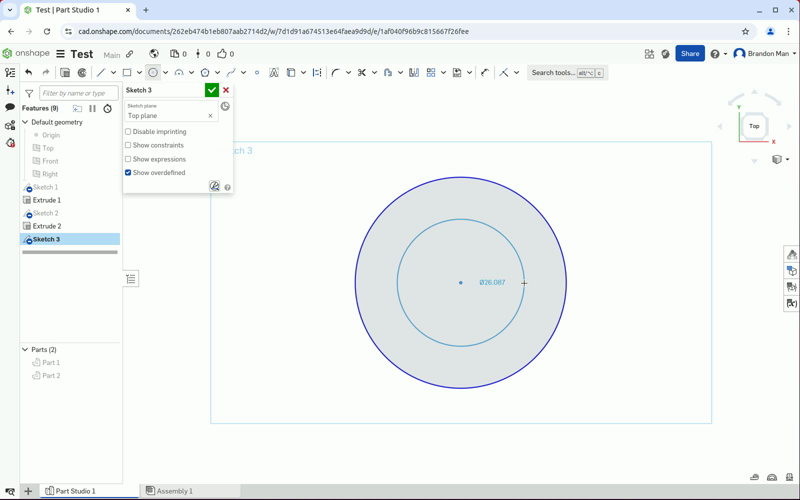
click(524, 282)
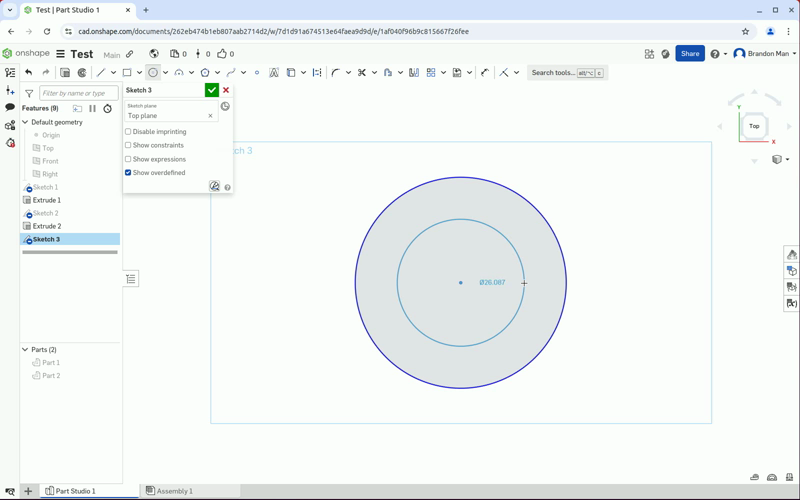
key(esc)
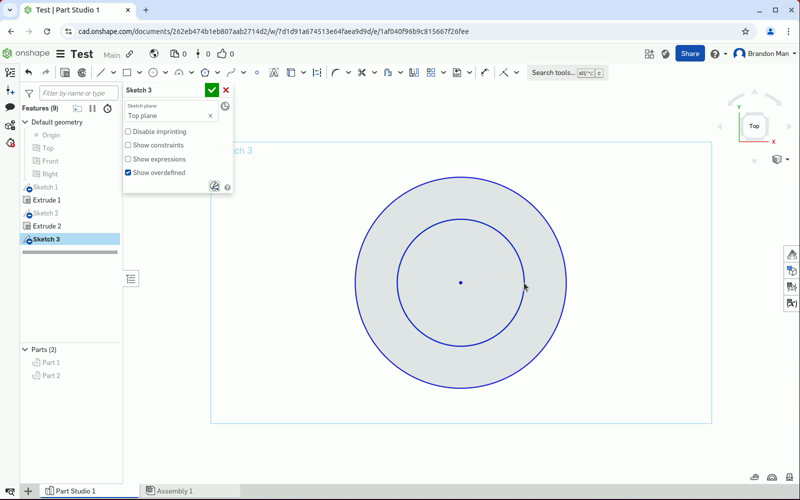
mouse_move(374, 295)
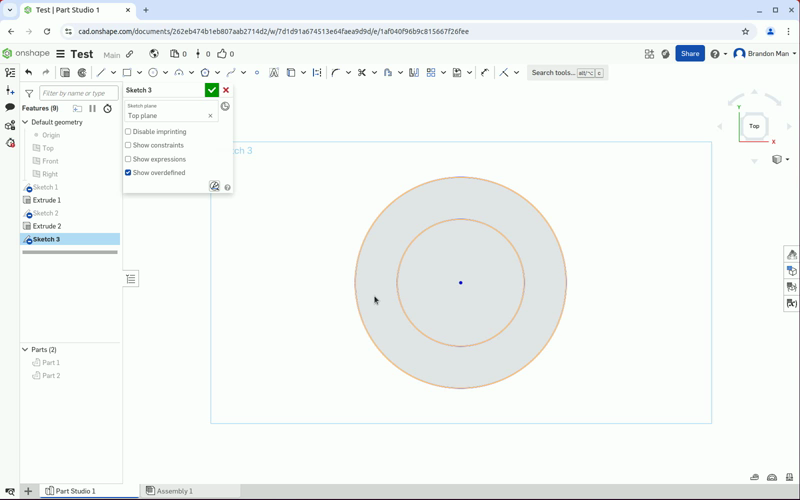
click(374, 295)
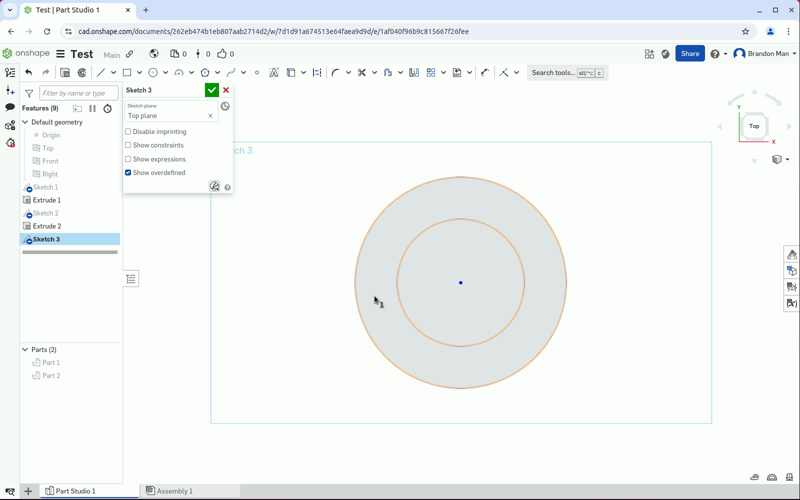
mouse_move(73, 352)
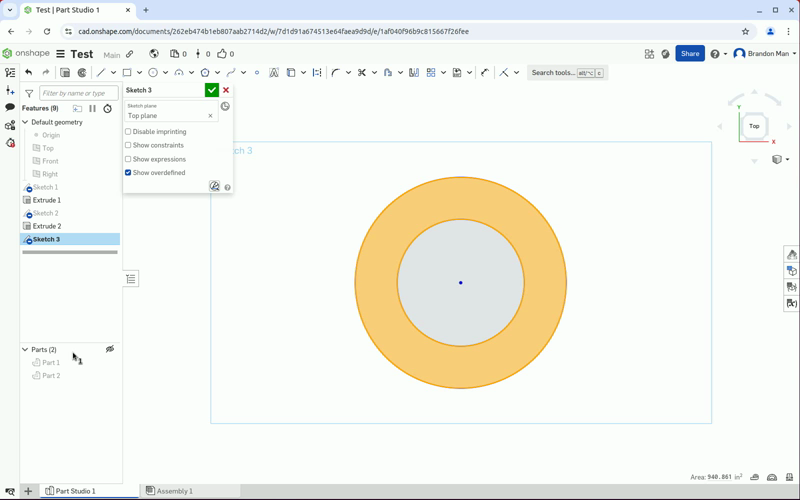
key(shift+y)
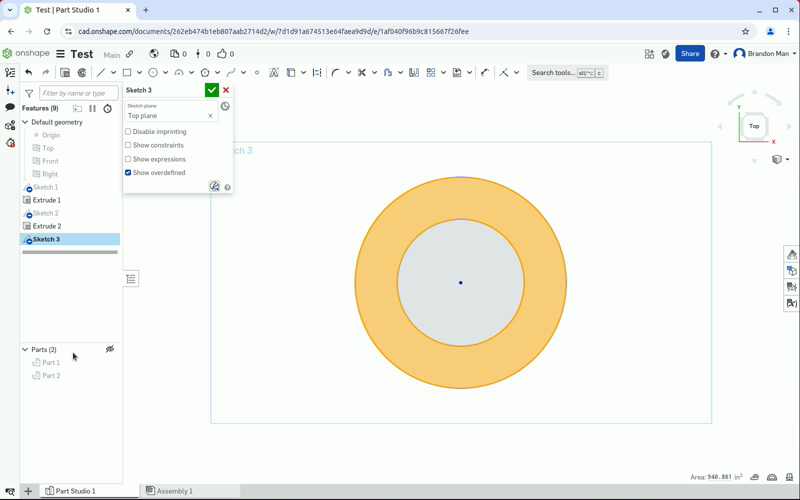
key(shift+e)
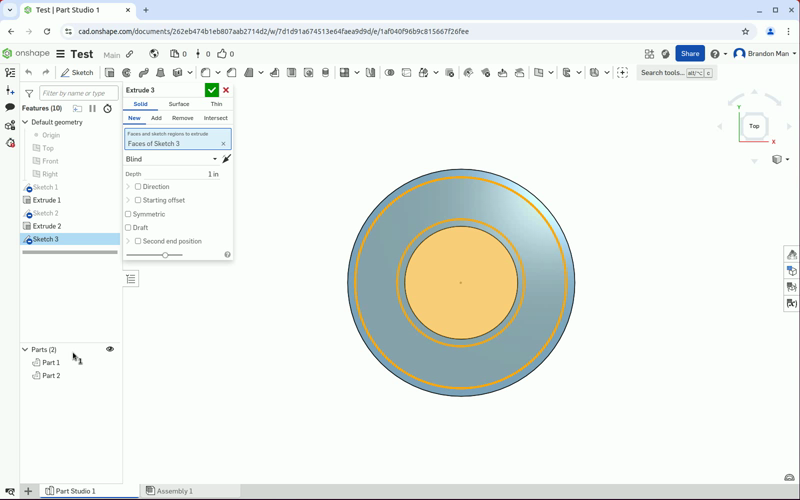
mouse_move(143, 106)
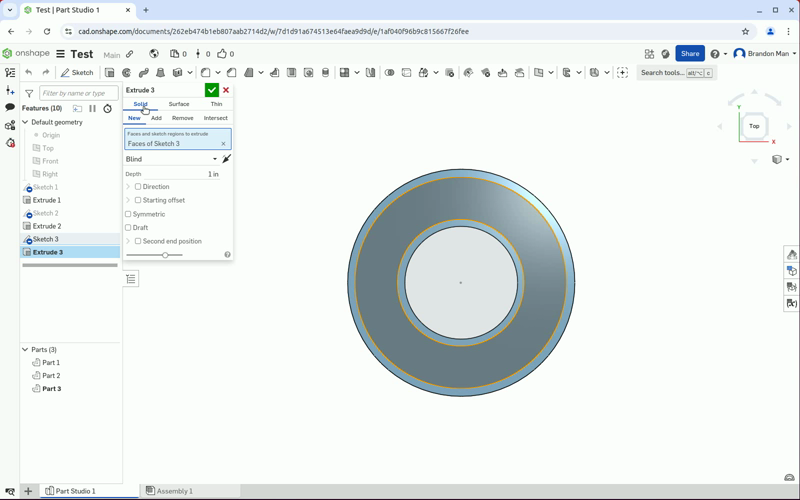
click(143, 106)
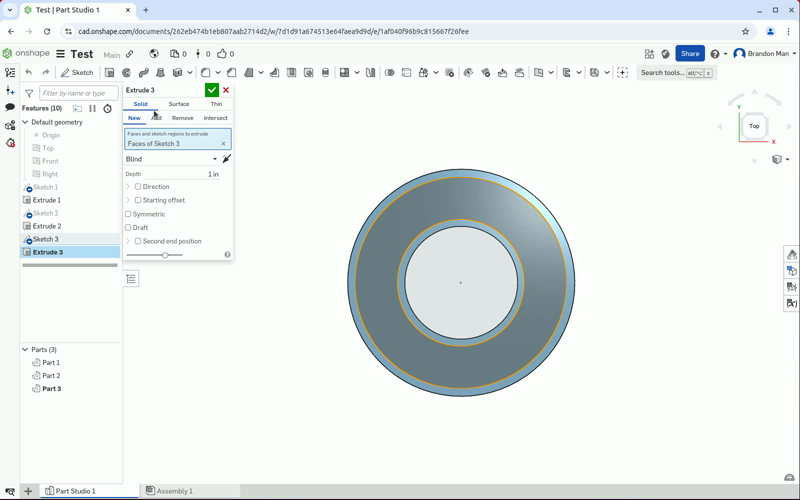
mouse_move(186, 120)
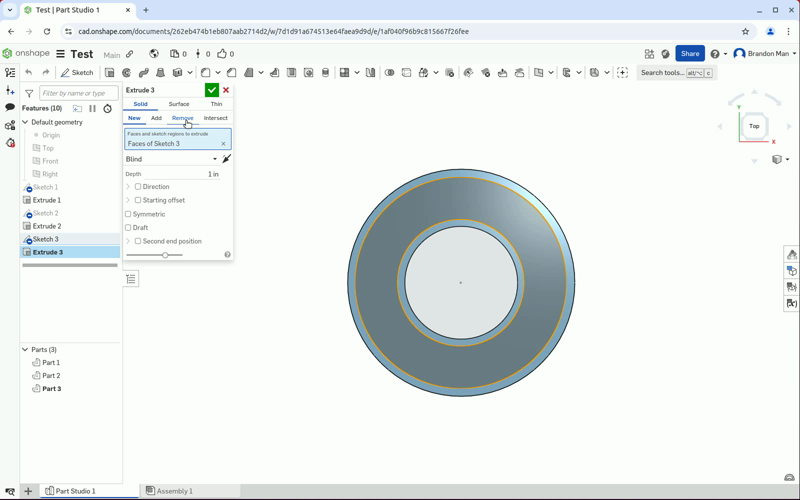
click(186, 120)
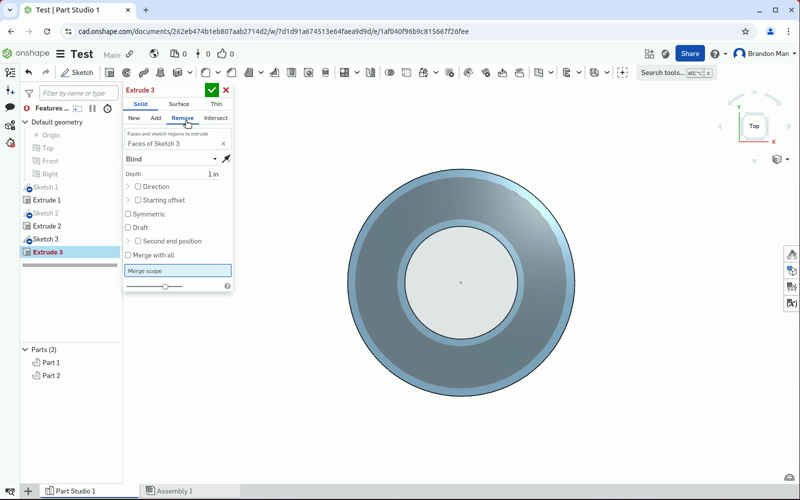
key(tab, 4)
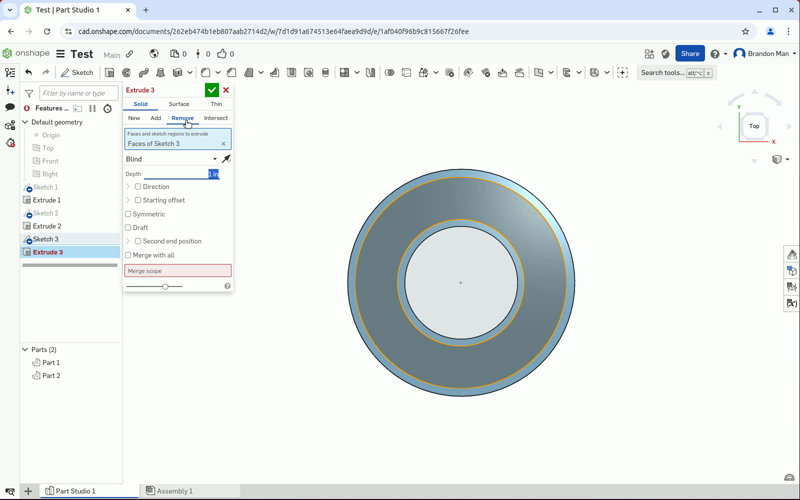
text(-11.072)
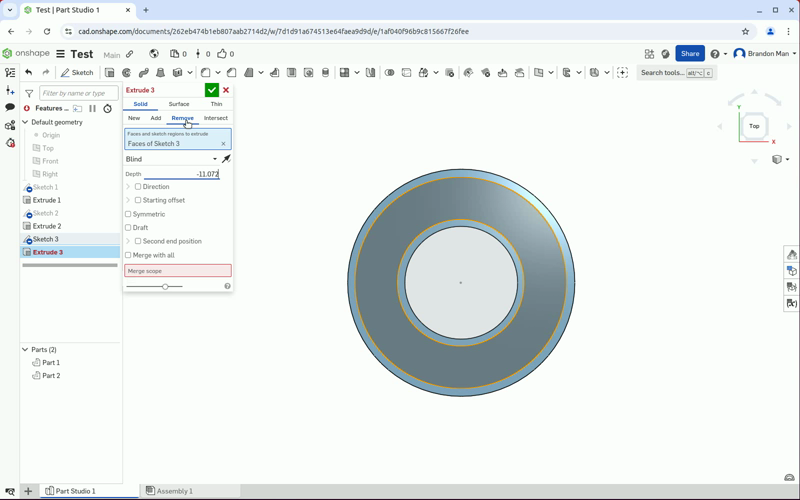
key(tab, 3)
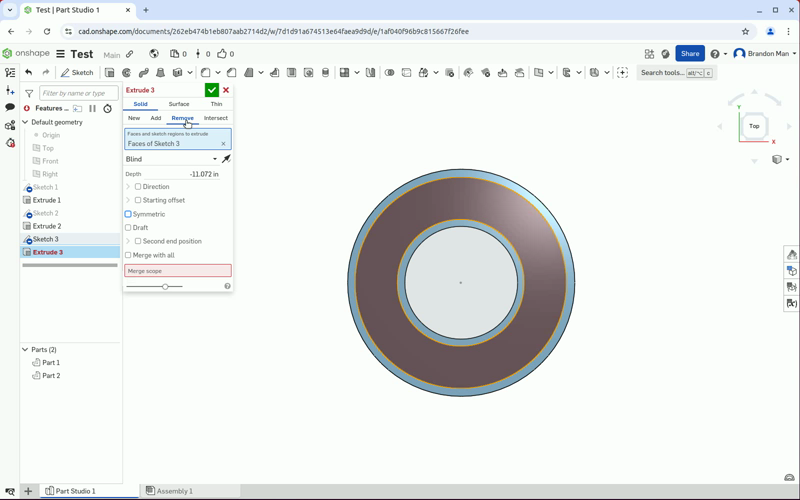
key(space)
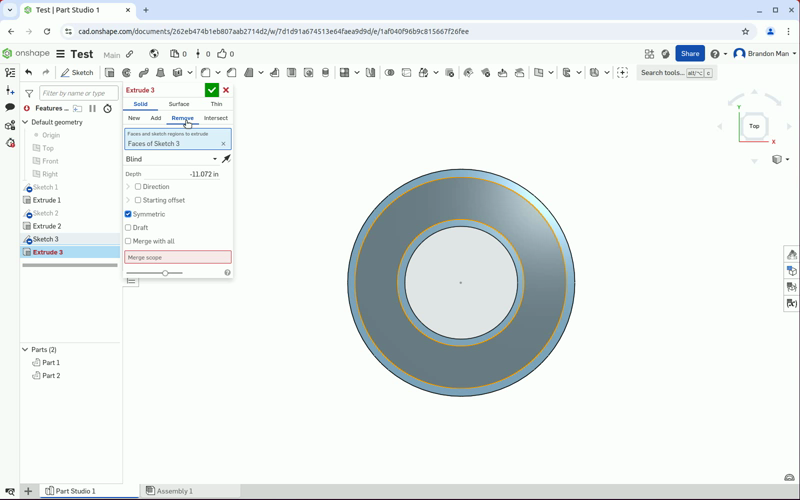
key(tab, 2)
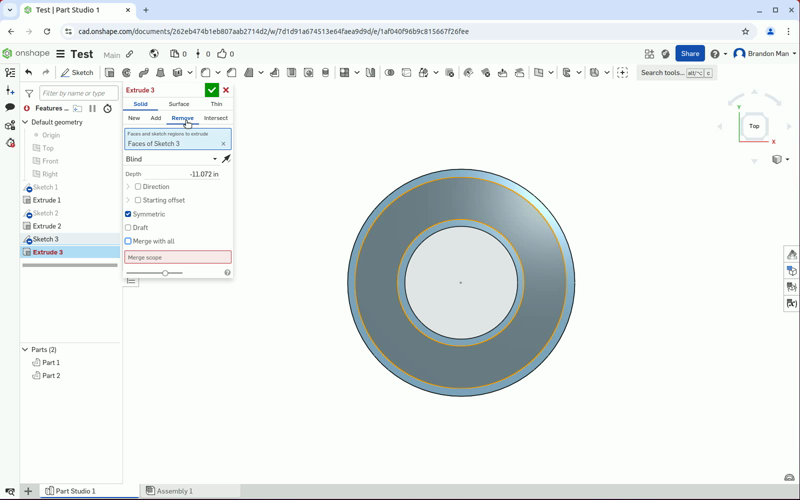
key(space)
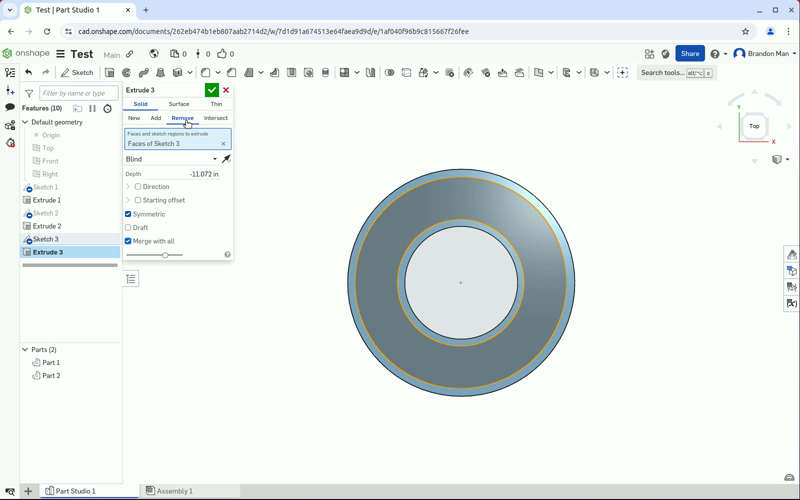
key(enter)
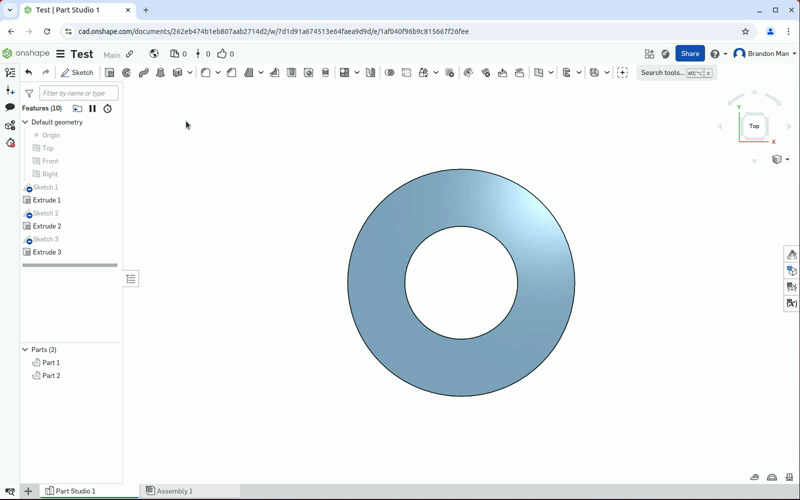
key(shift+h)
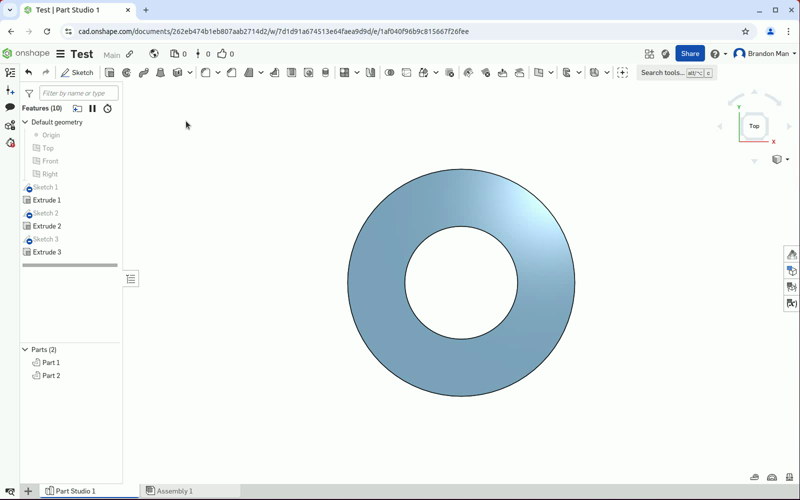
key(shift+h)
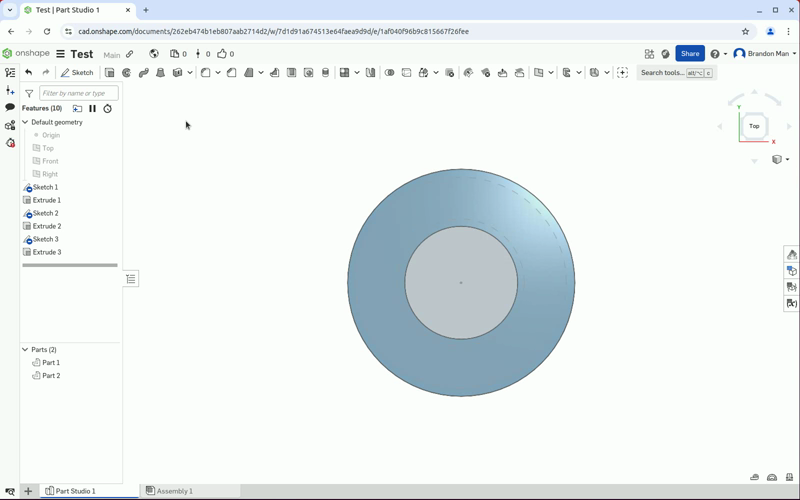
key(shift+7)
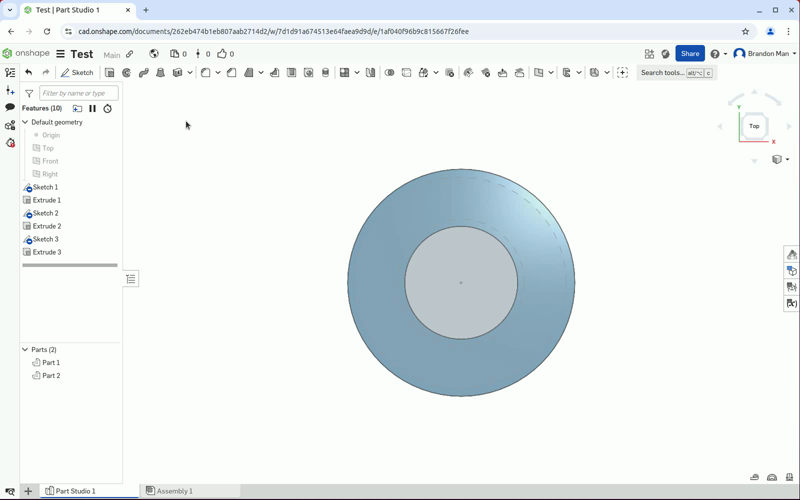
key(up, 3)
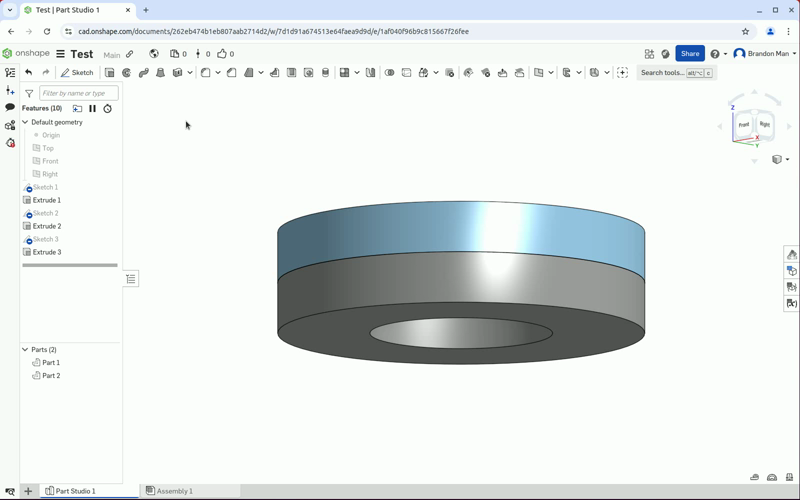
key(left, 3)
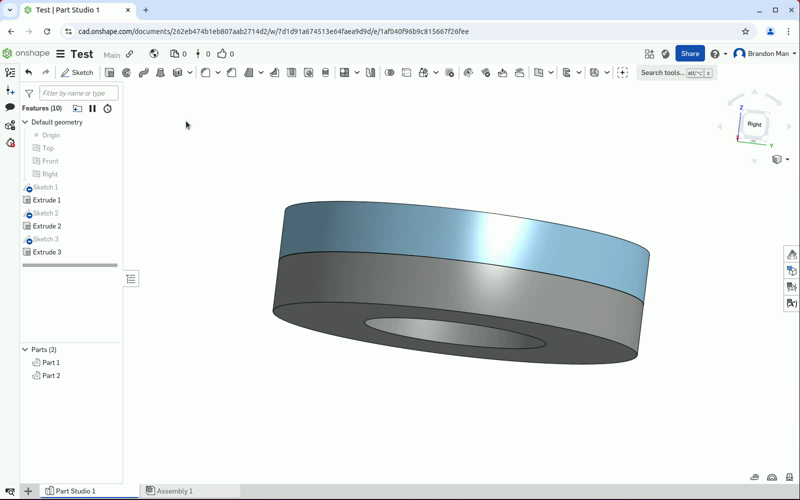
key(right, 3)
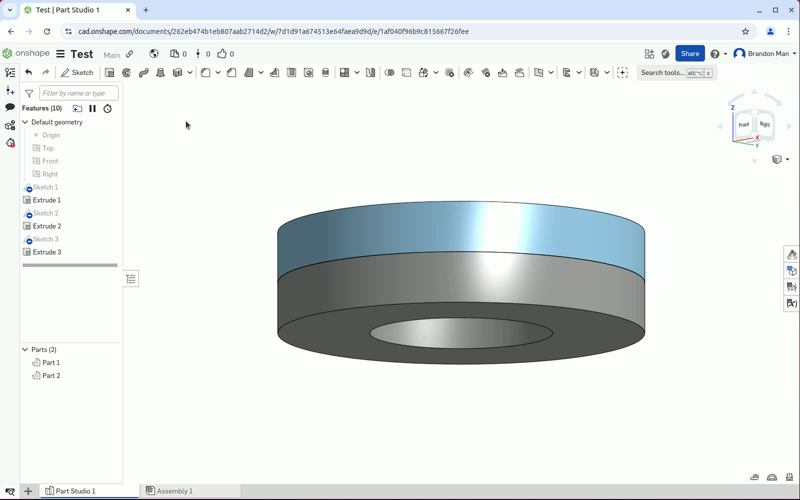
key(down, 3)
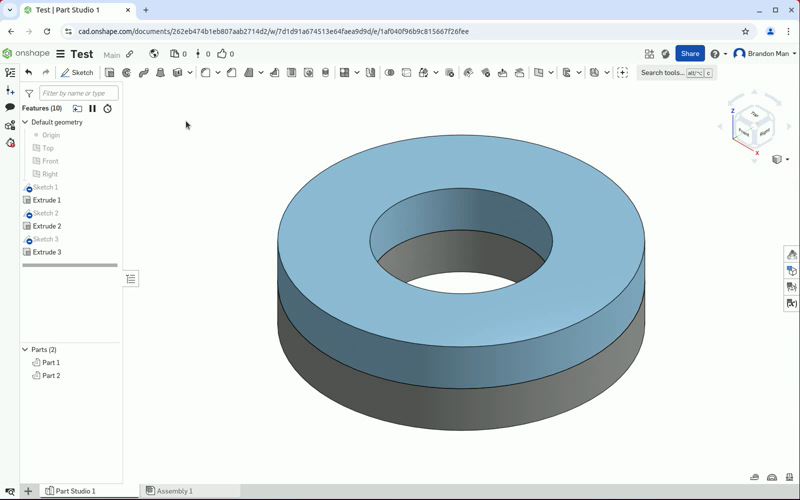
mouse_move(73, 189)
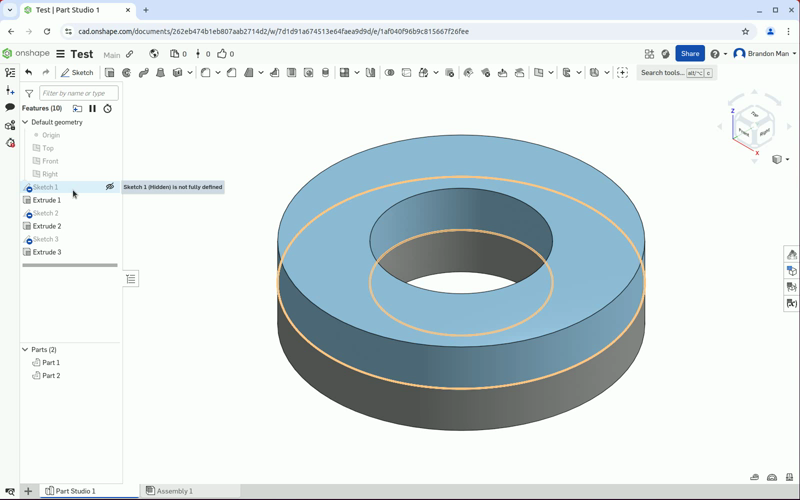
click(73, 189)